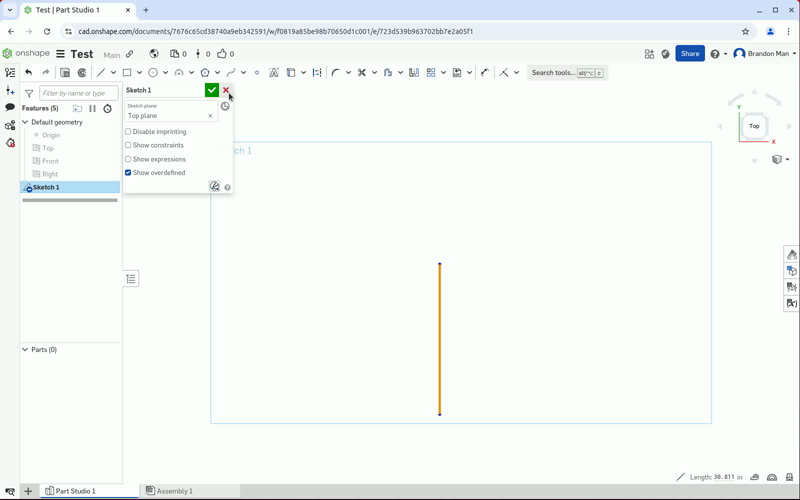
key(shift+h)
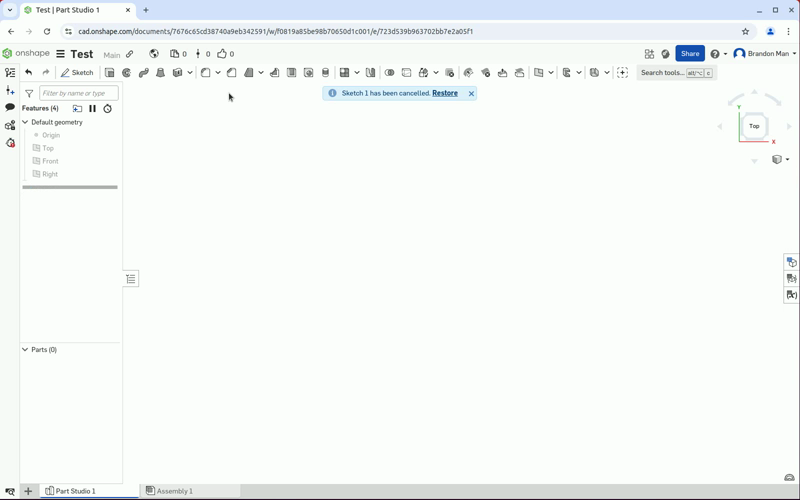
mouse_move(73, 352)
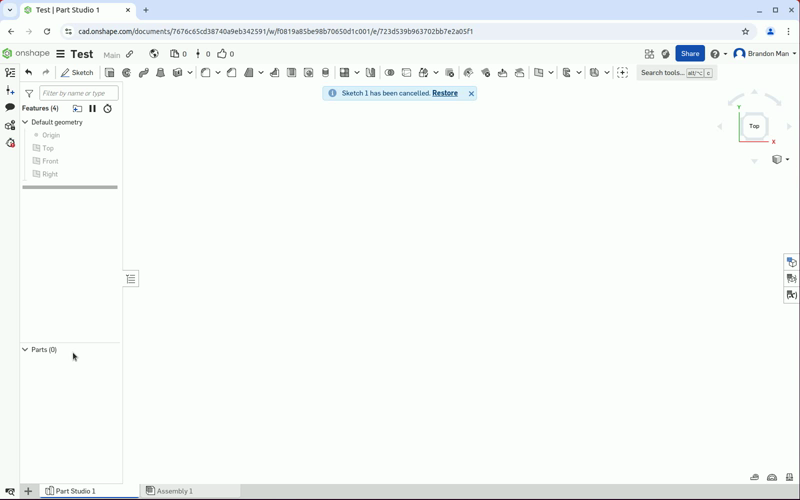
key(y)
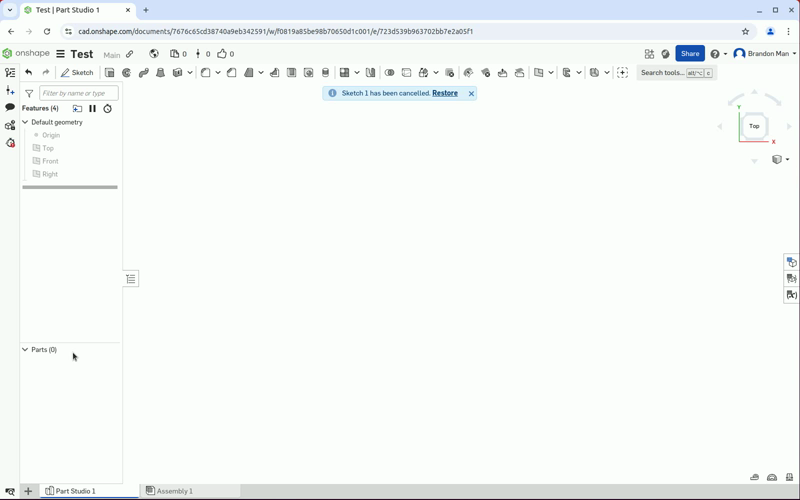
key(shift+p)
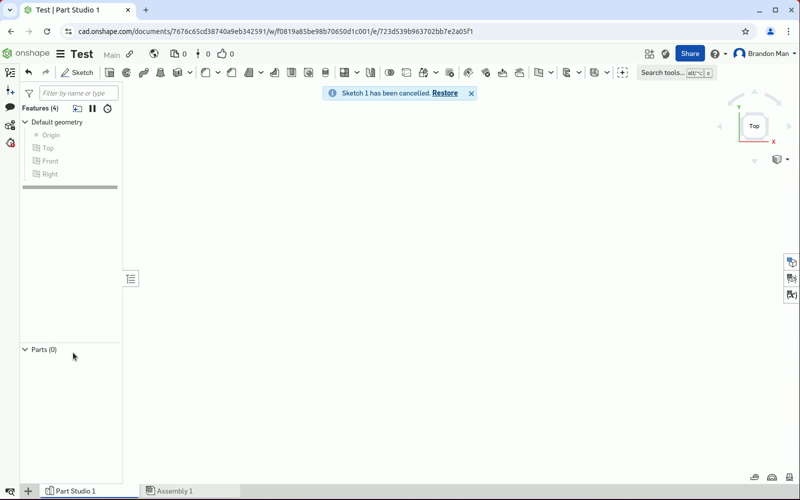
key(space)
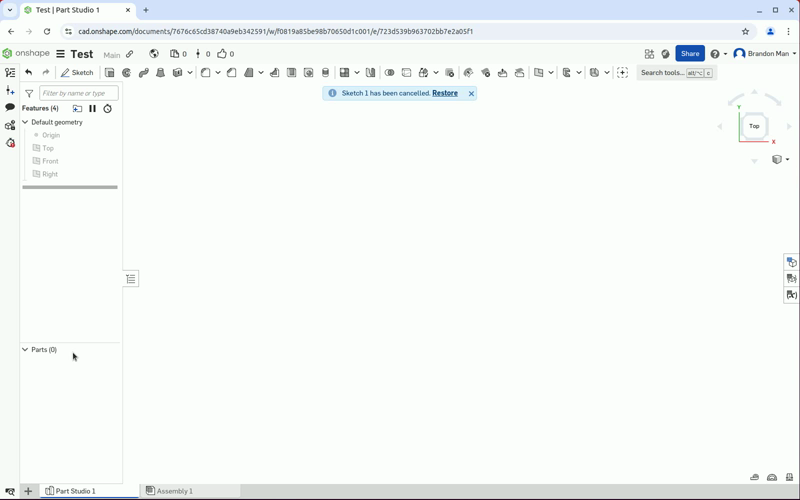
key_down(shift)
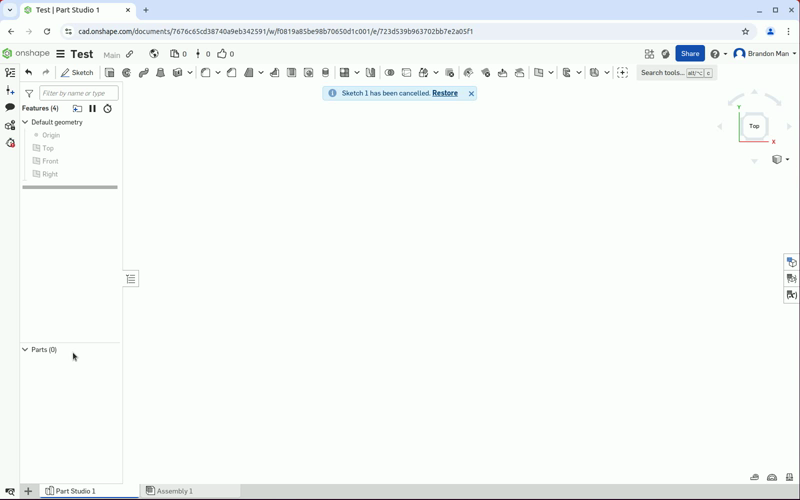
key(up)
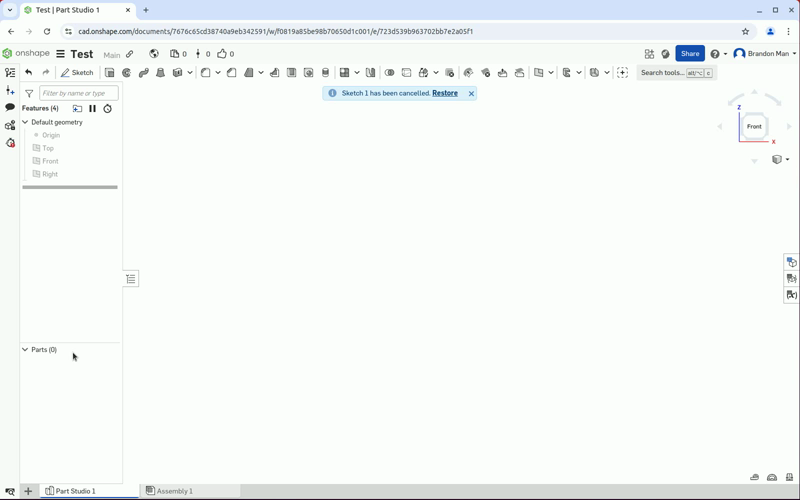
key_up(shift)
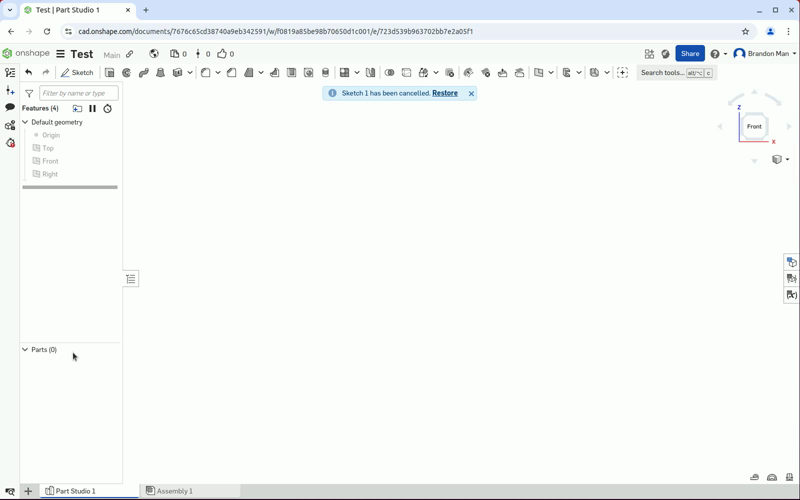
mouse_move(73, 352)
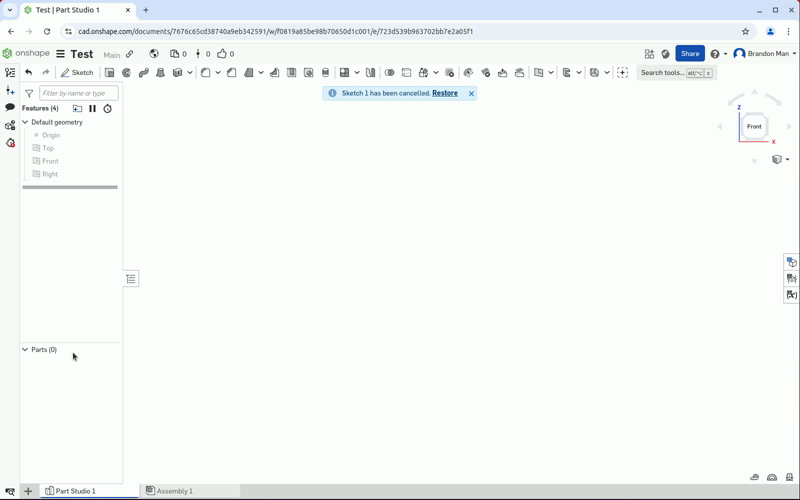
key(shift+y)
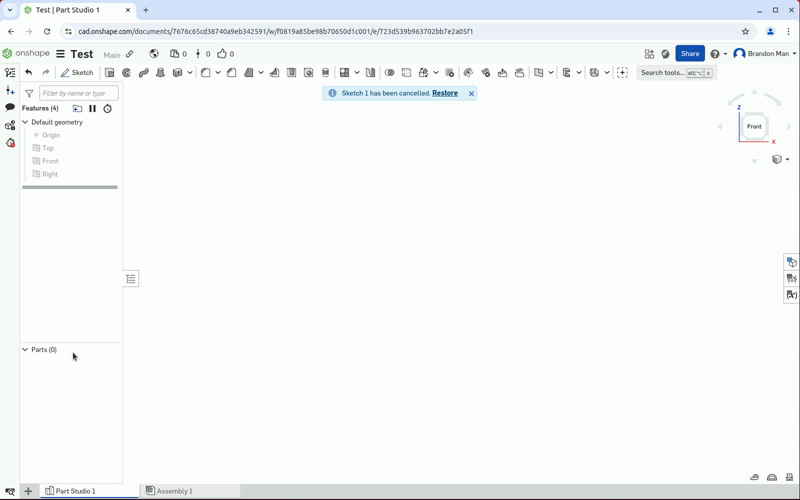
key(shift+s)
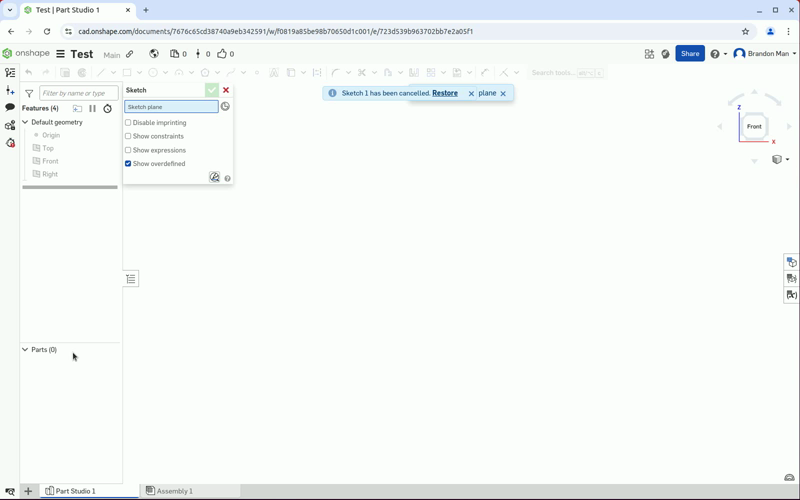
mouse_move(73, 163)
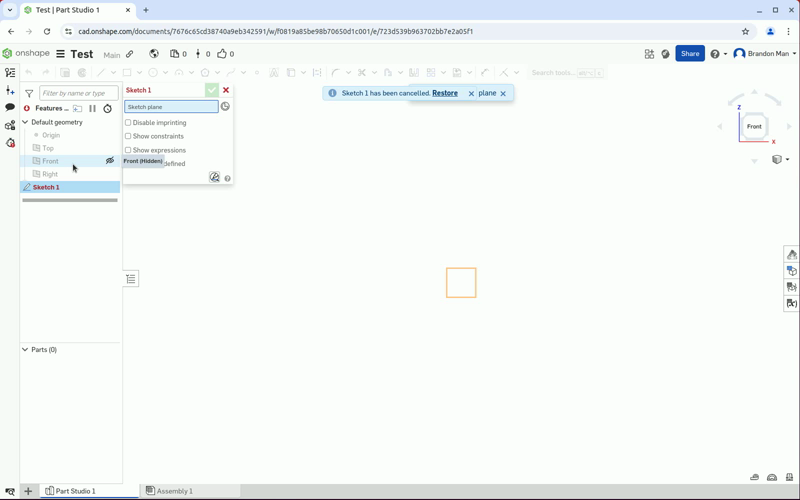
click(73, 163)
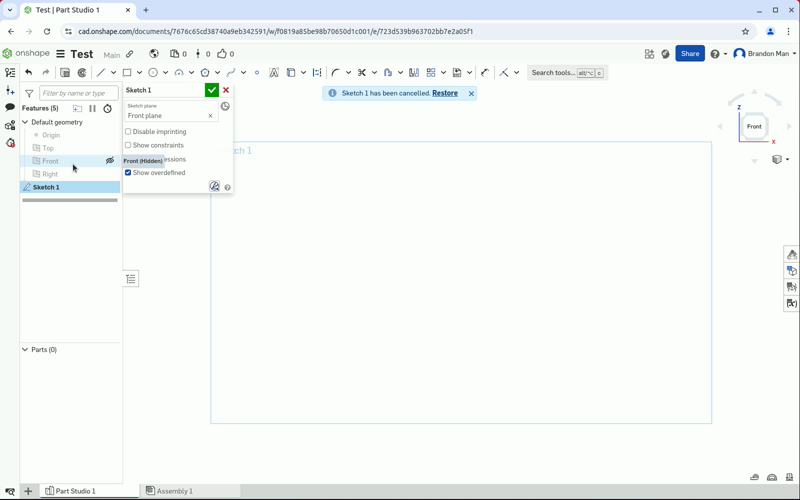
mouse_move(73, 352)
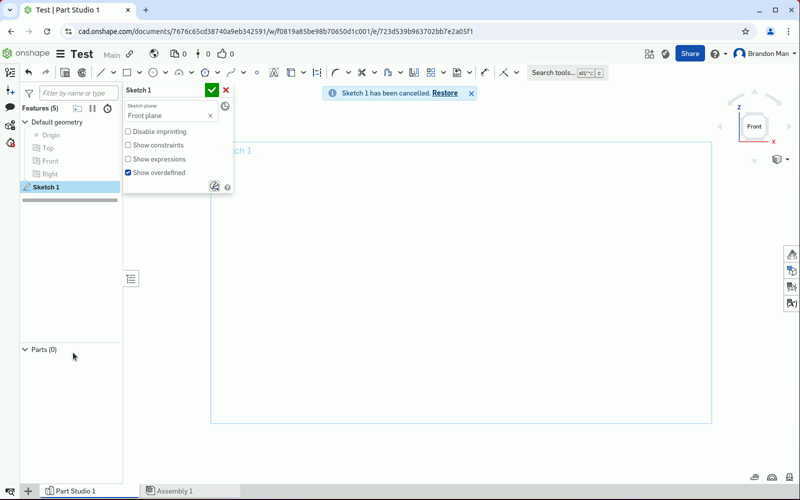
key(y)
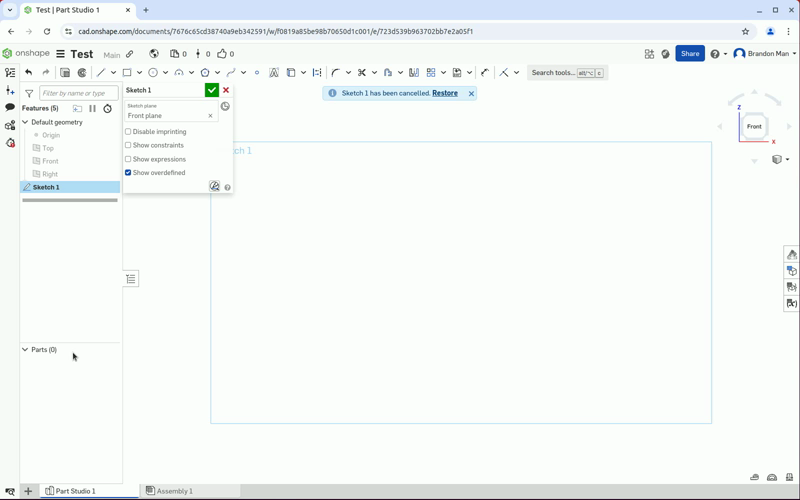
key(l)
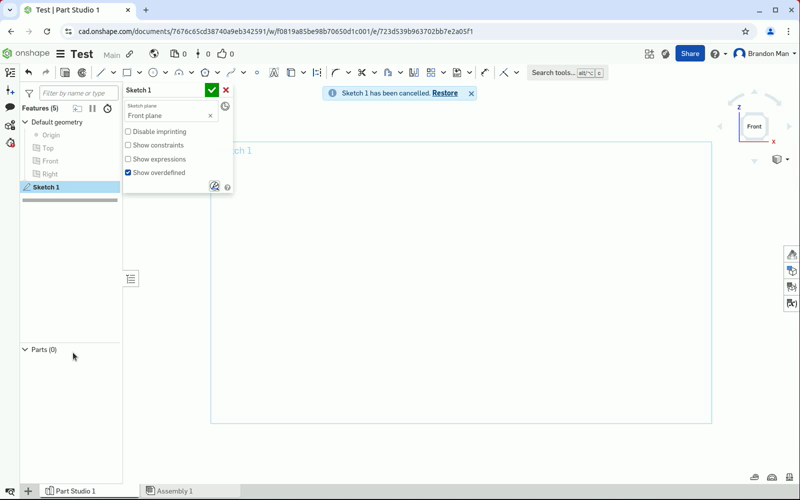
key_down(shift)
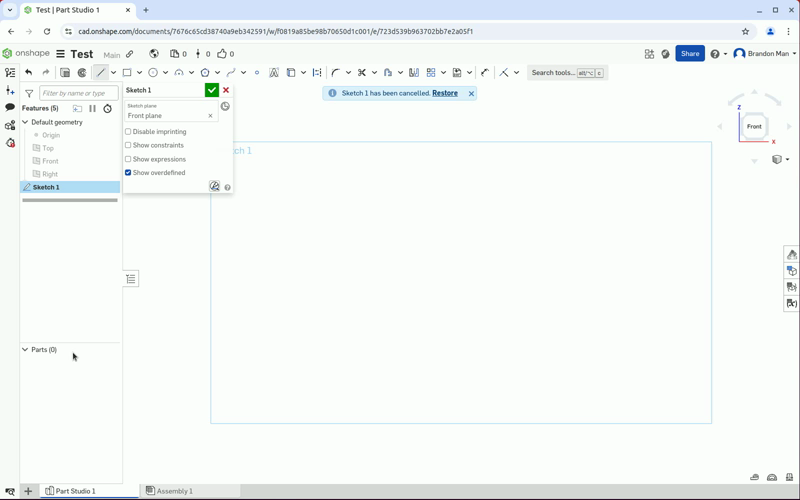
mouse_move(348, 361)
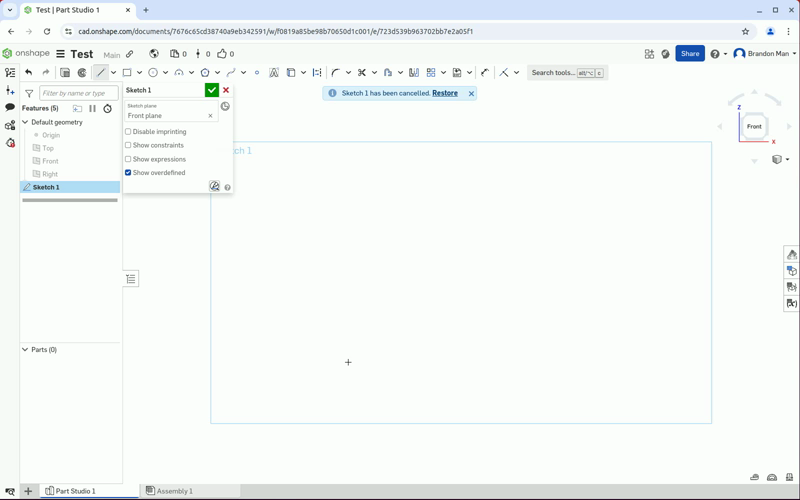
click(348, 361)
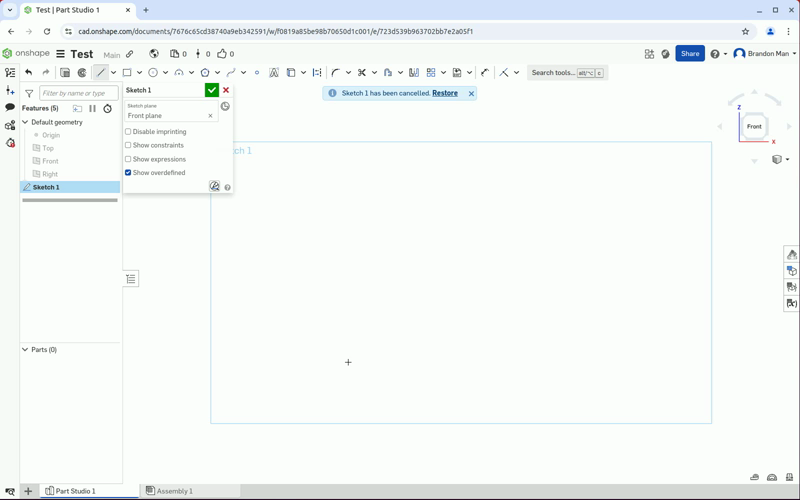
key_up(shift)
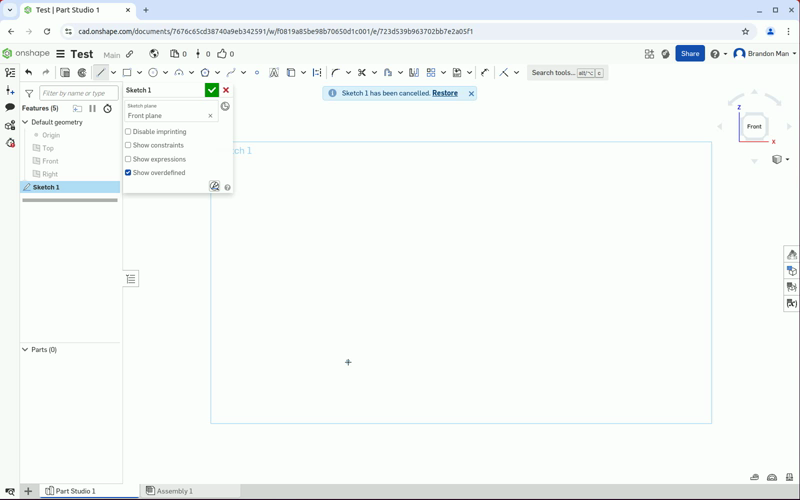
key_down(shift)
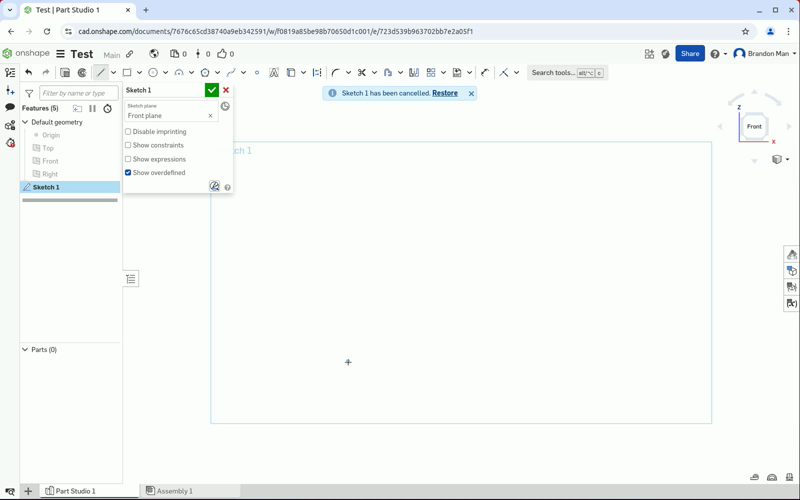
mouse_move(572, 361)
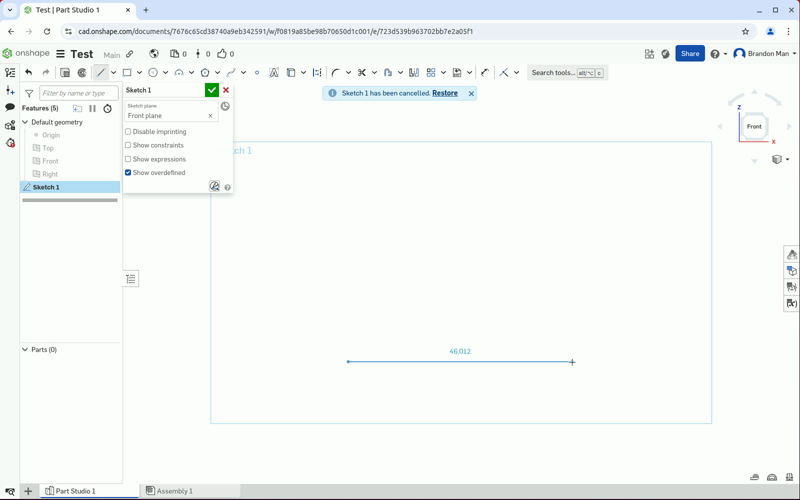
click(572, 361)
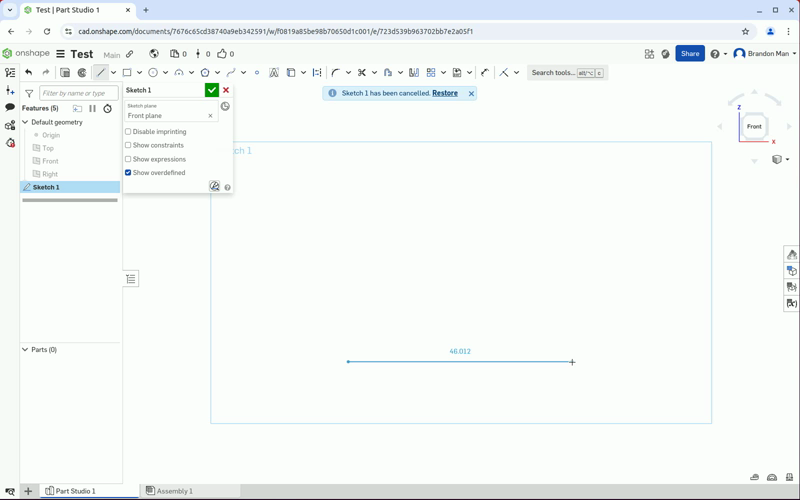
key_up(shift)
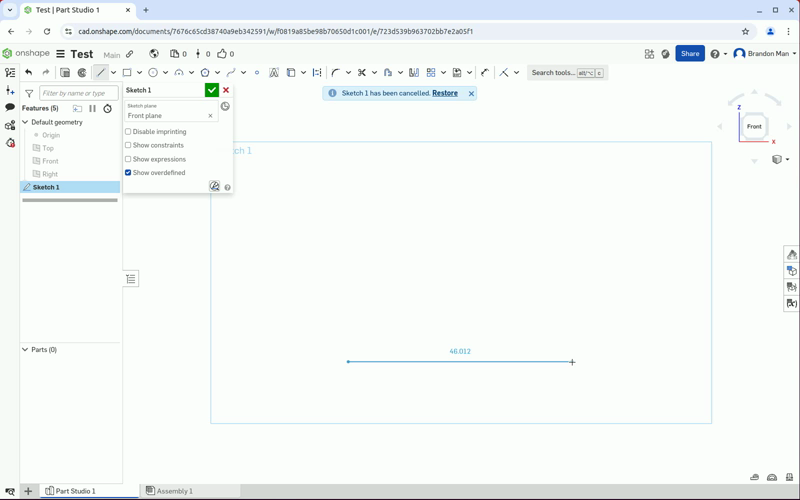
key_down(shift)
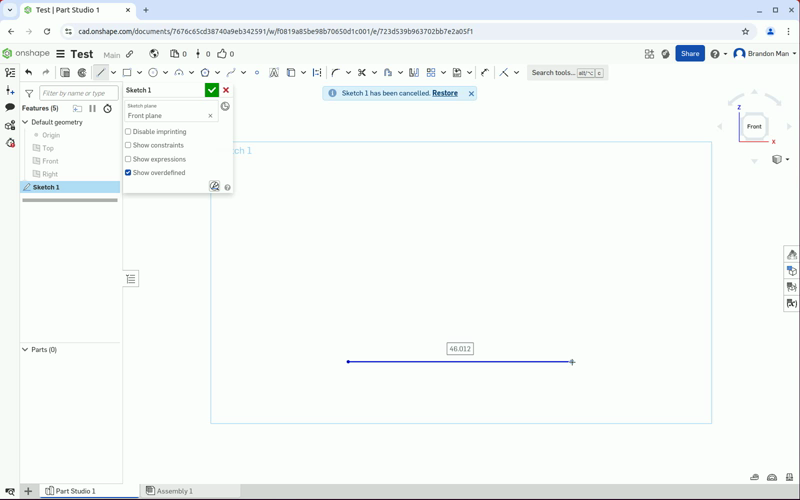
mouse_move(572, 208)
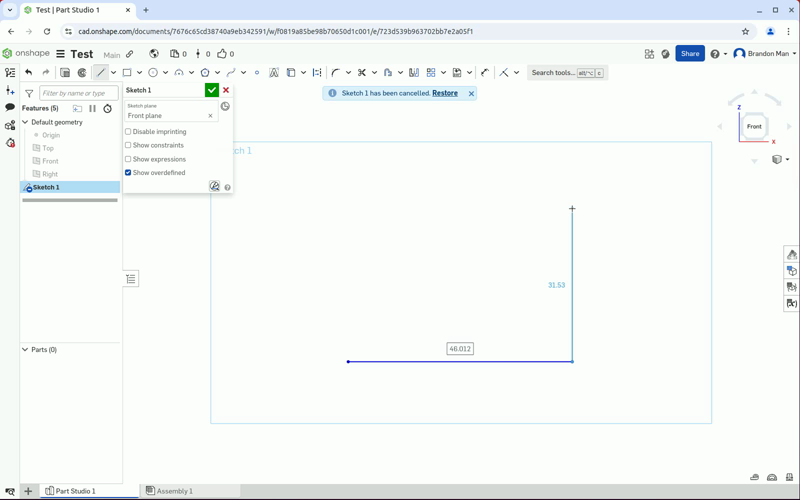
click(572, 208)
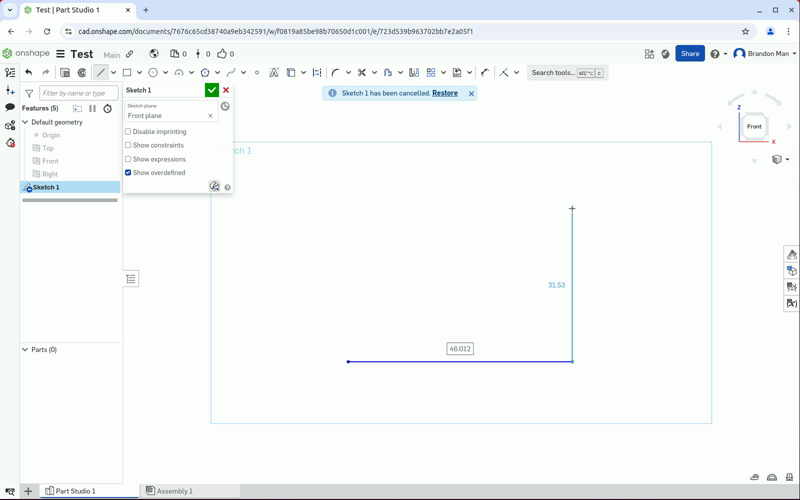
key_up(shift)
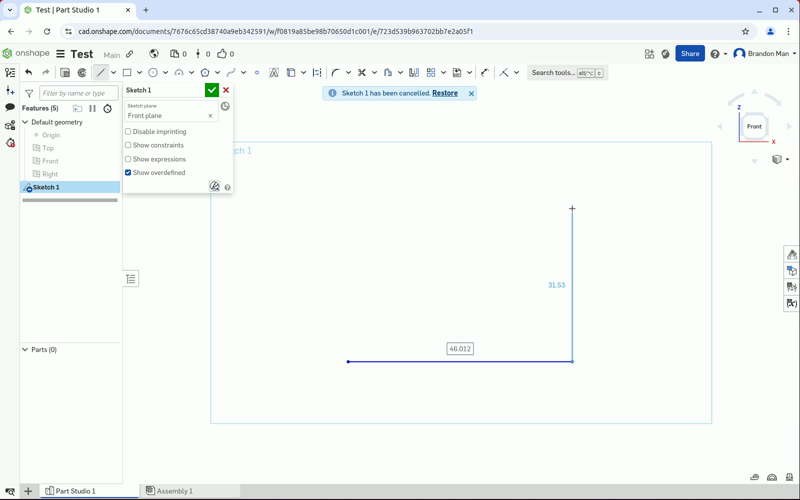
key_down(shift)
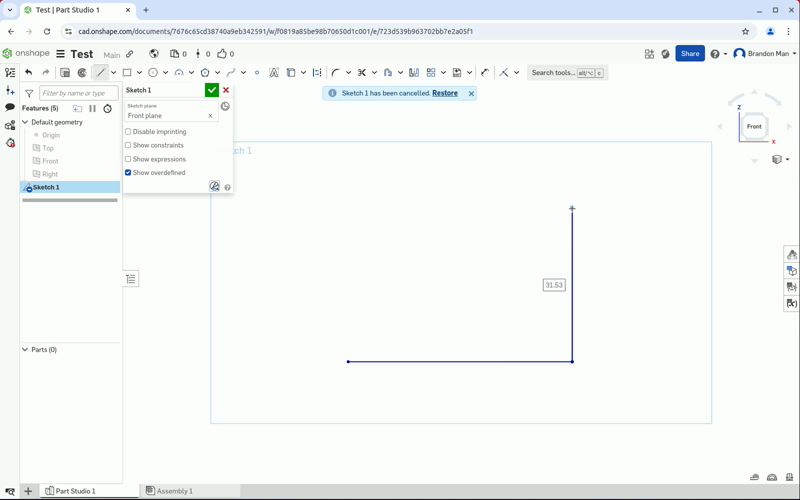
mouse_move(348, 208)
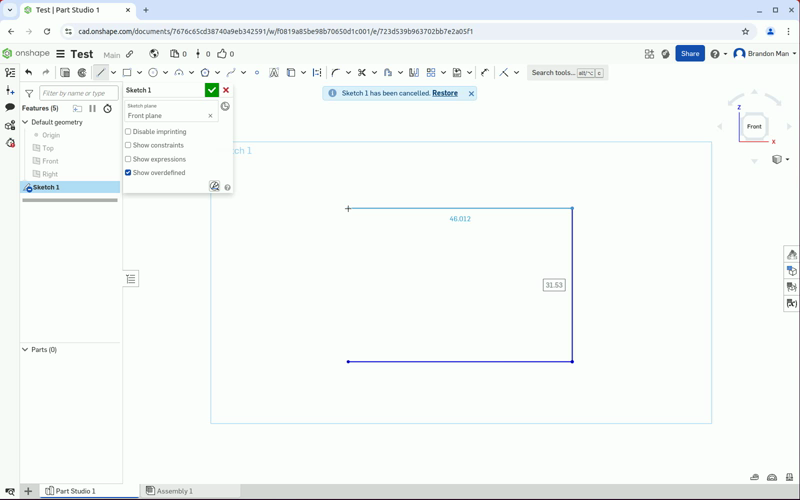
click(348, 208)
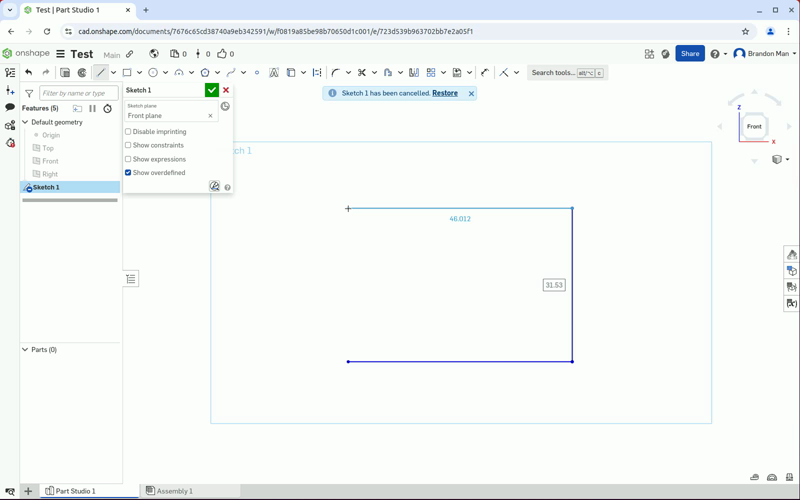
key_up(shift)
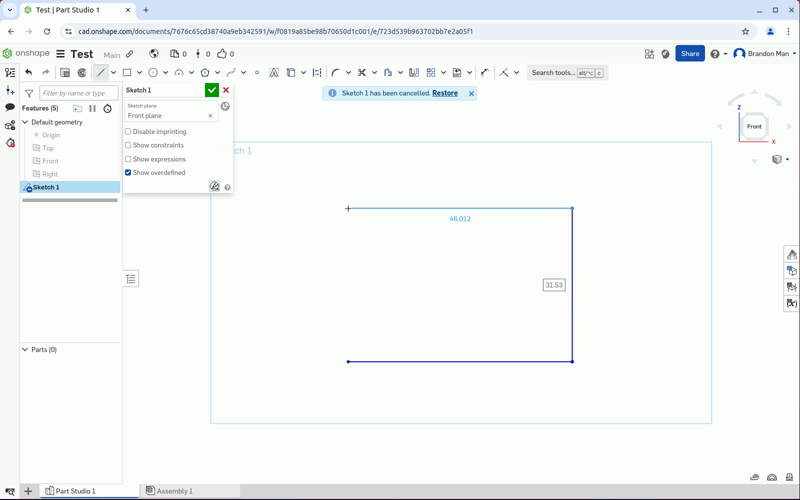
key_down(shift)
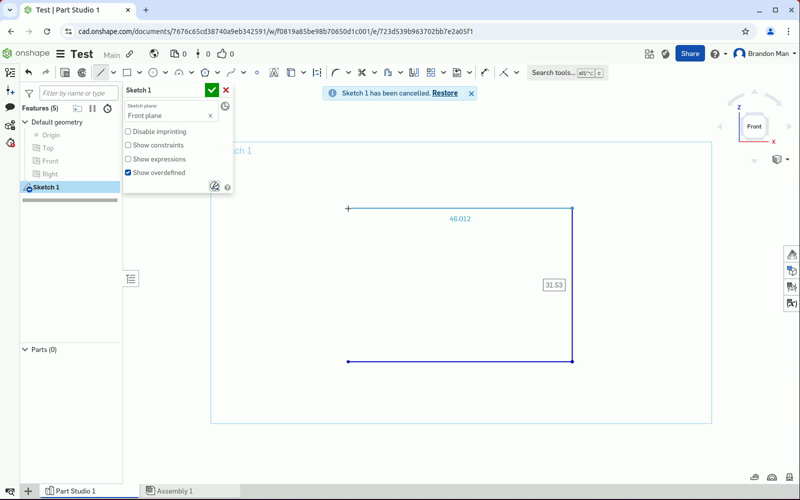
mouse_move(348, 361)
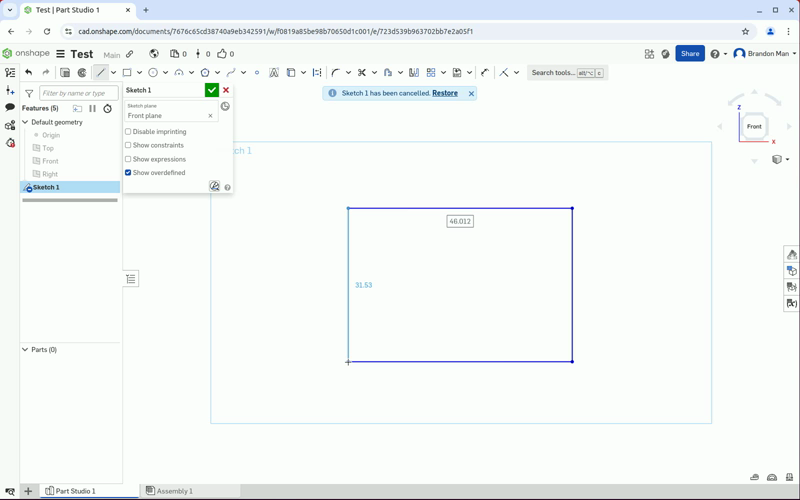
key_up(shift)
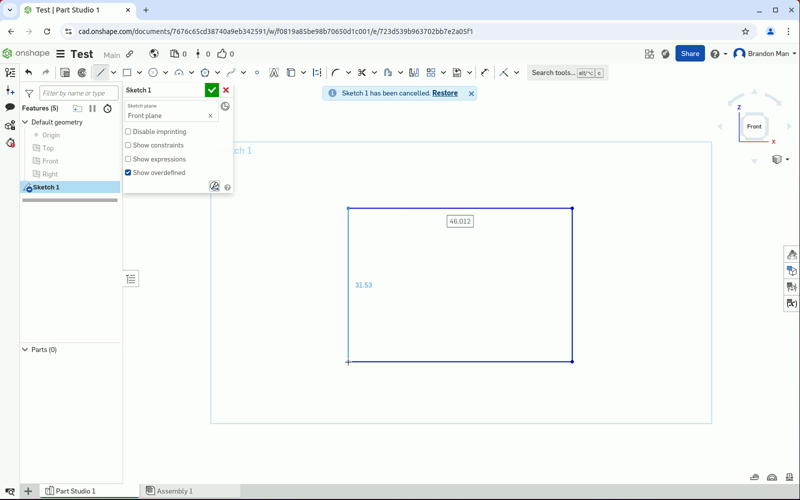
click(348, 361)
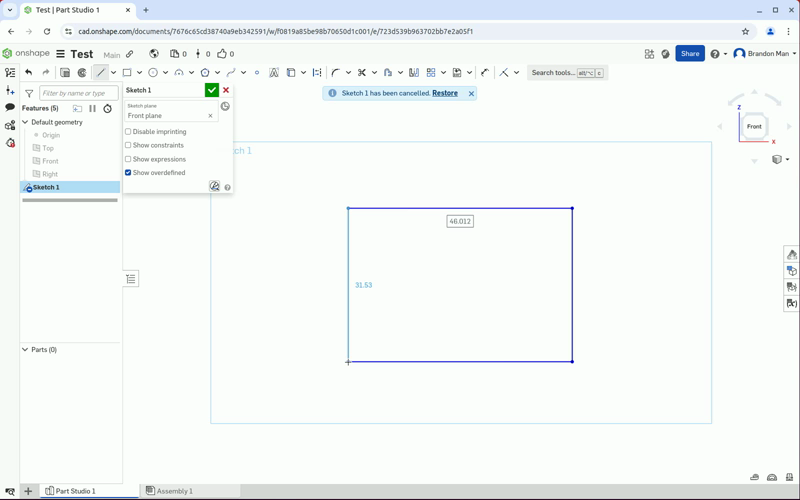
key(esc)
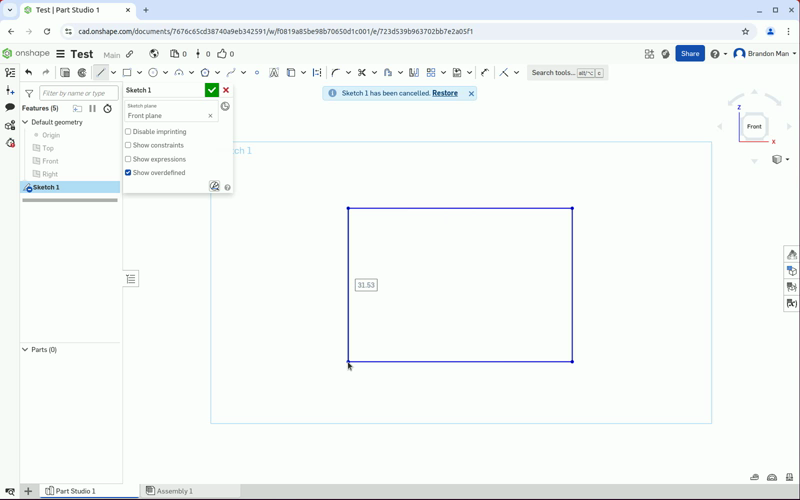
mouse_move(422, 337)
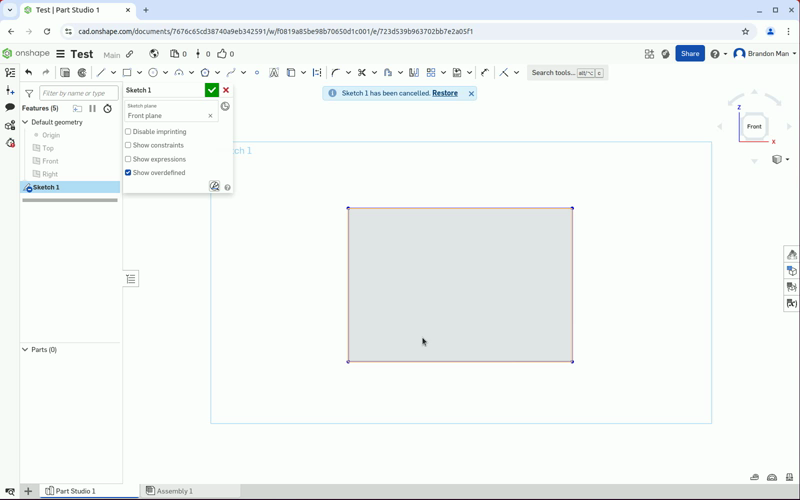
click(422, 337)
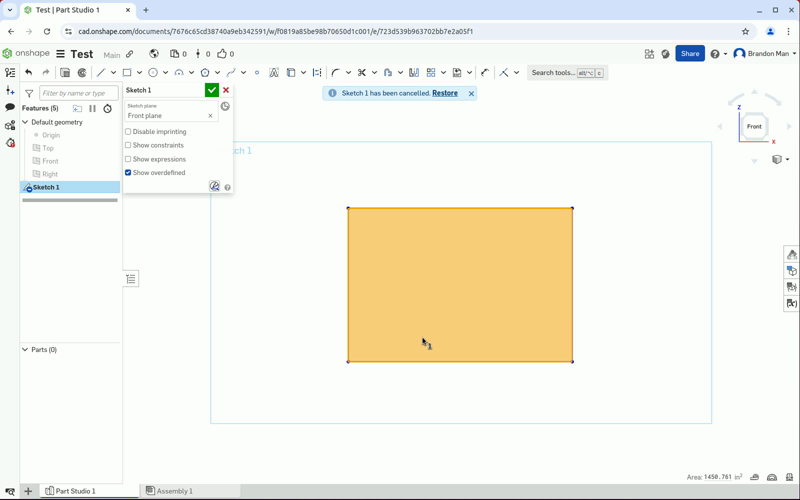
mouse_move(73, 352)
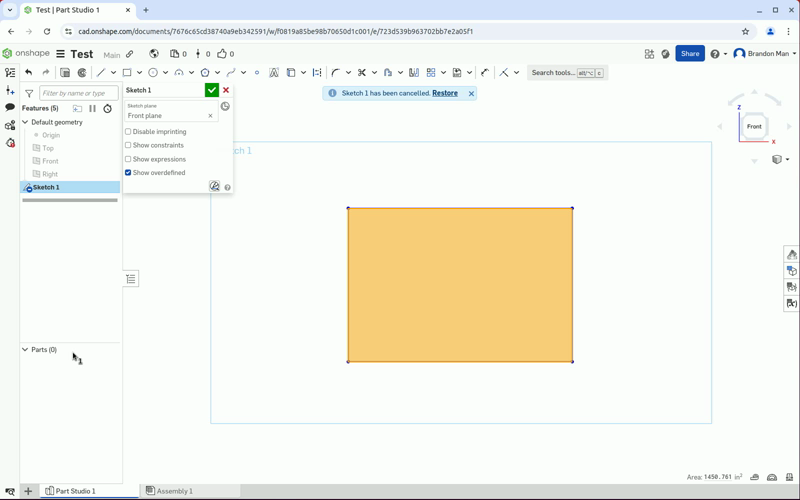
key(shift+y)
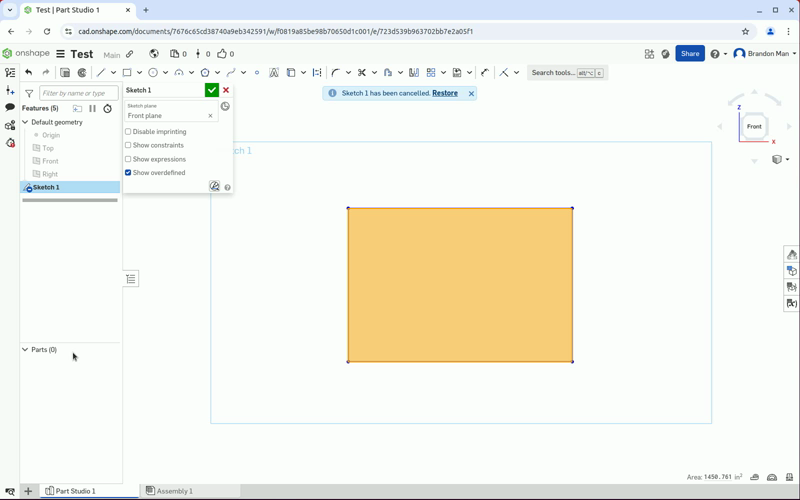
key(shift+e)
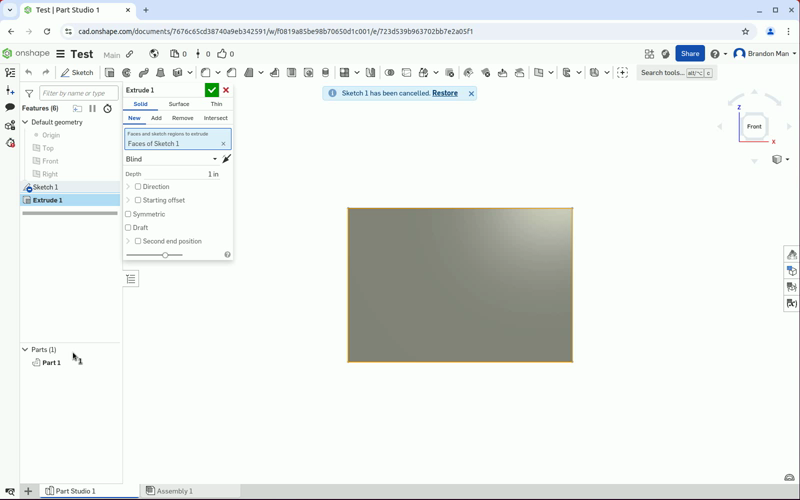
mouse_move(143, 106)
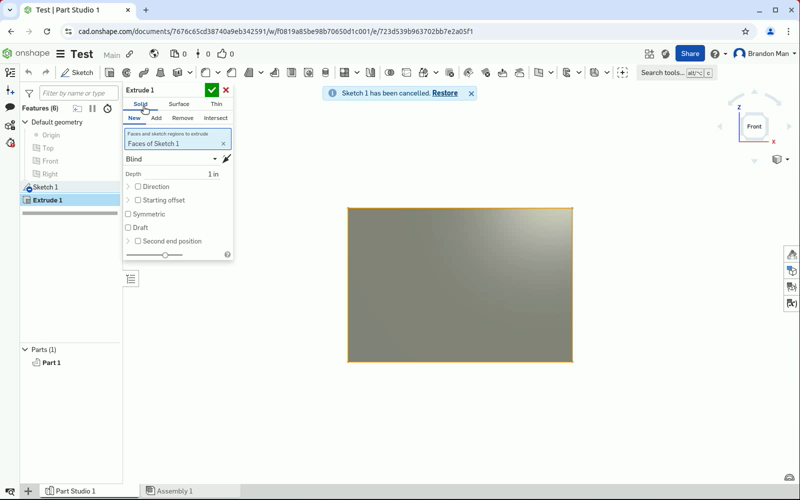
click(143, 106)
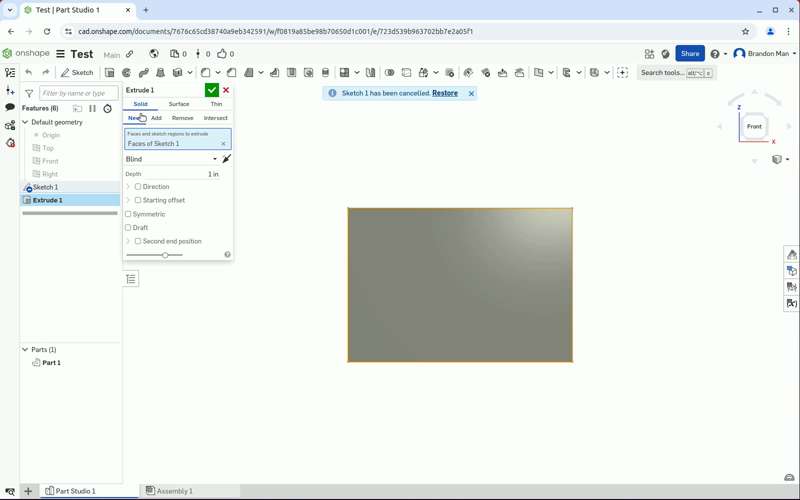
mouse_move(137, 120)
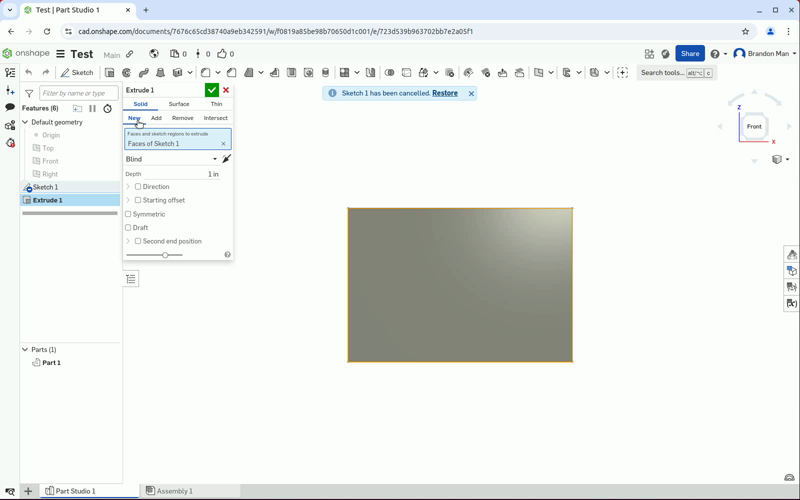
click(137, 120)
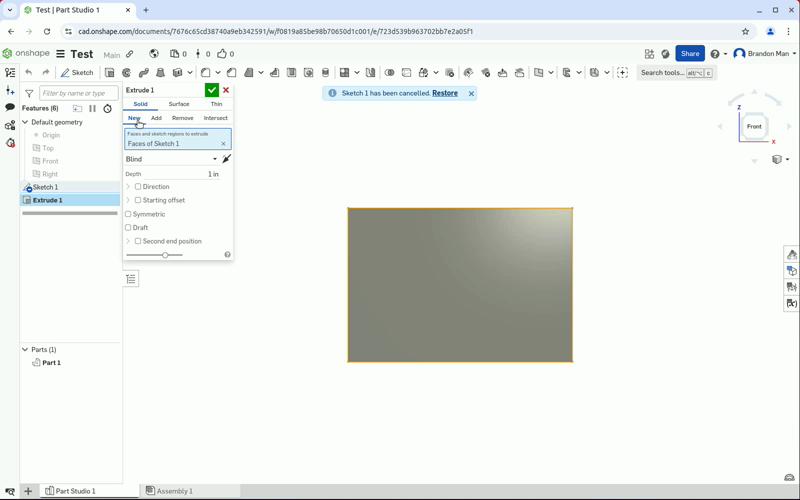
key(tab, 4)
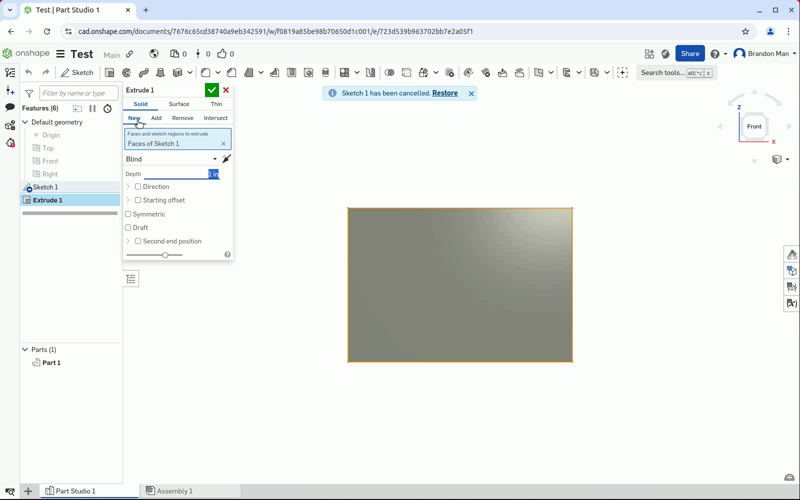
text(0.241)
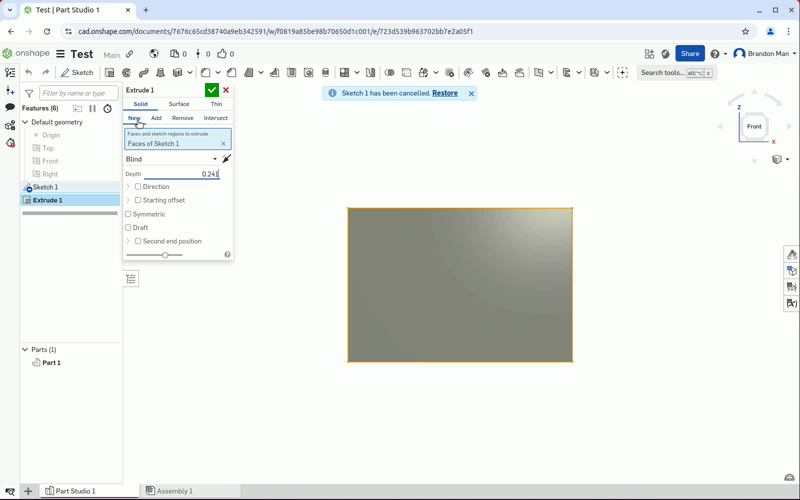
key(enter)
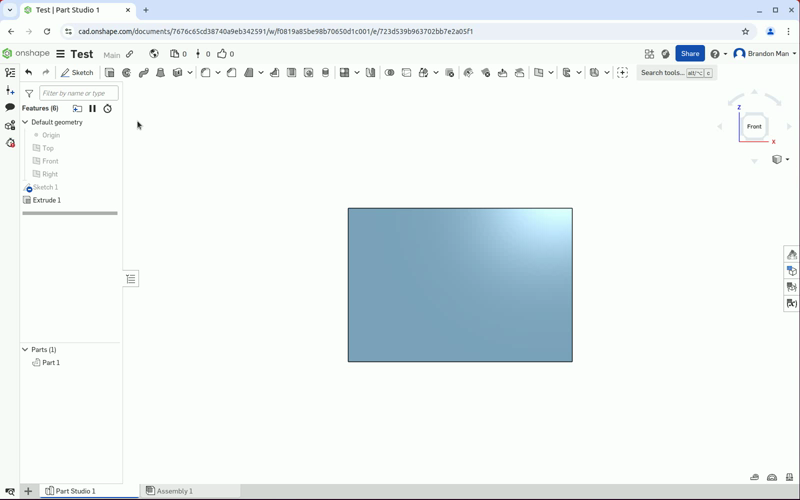
key(shift+h)
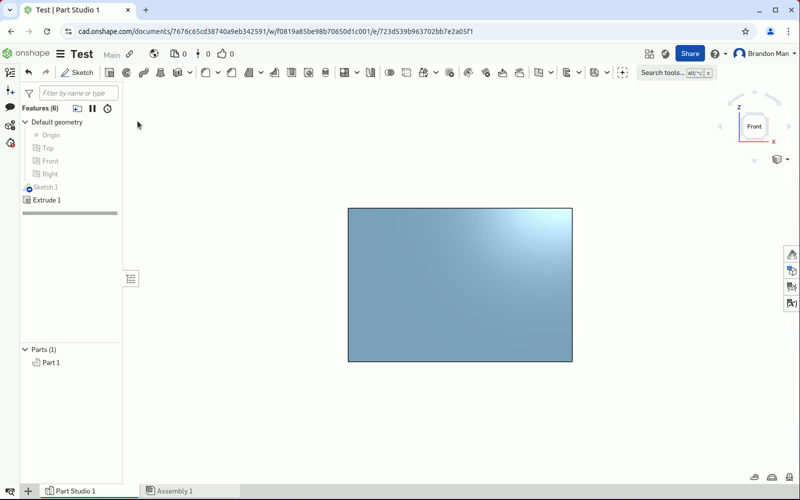
key(shift+h)
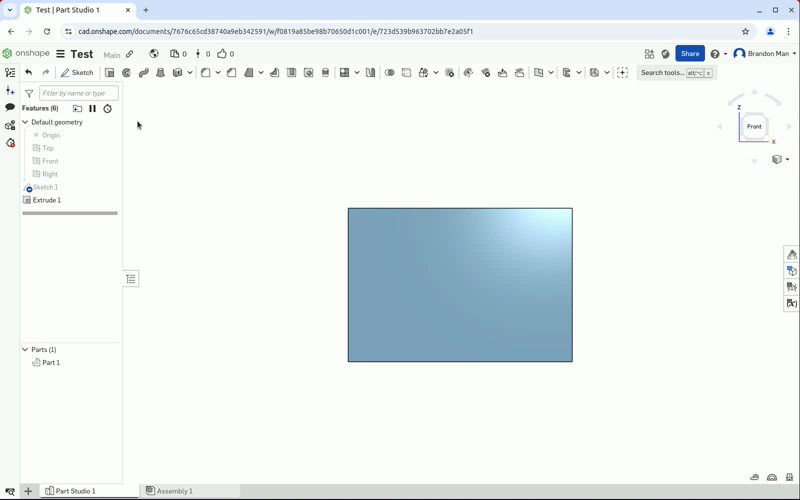
mouse_move(73, 189)
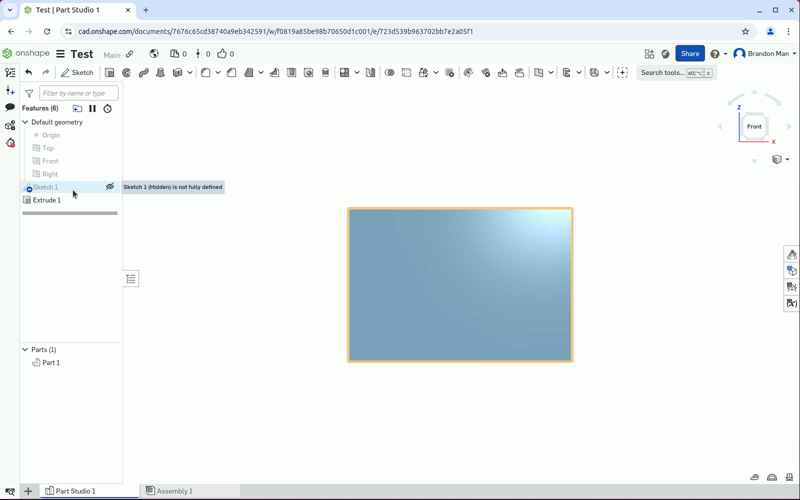
click(73, 189)
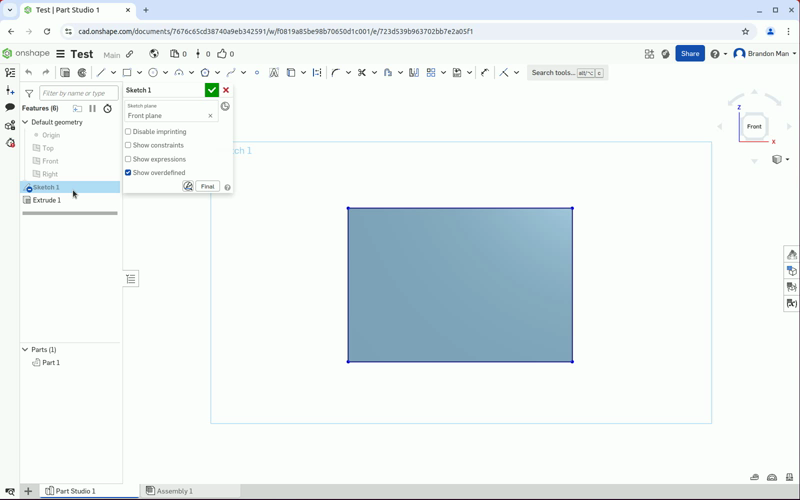
mouse_move(229, 92)
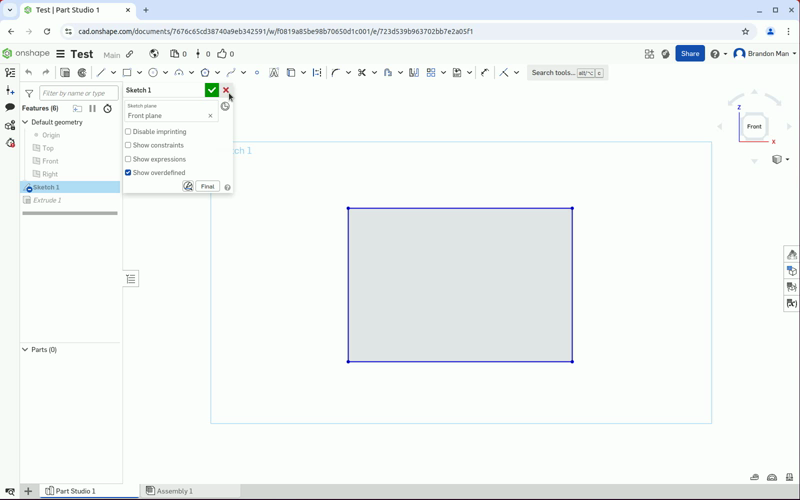
click(229, 92)
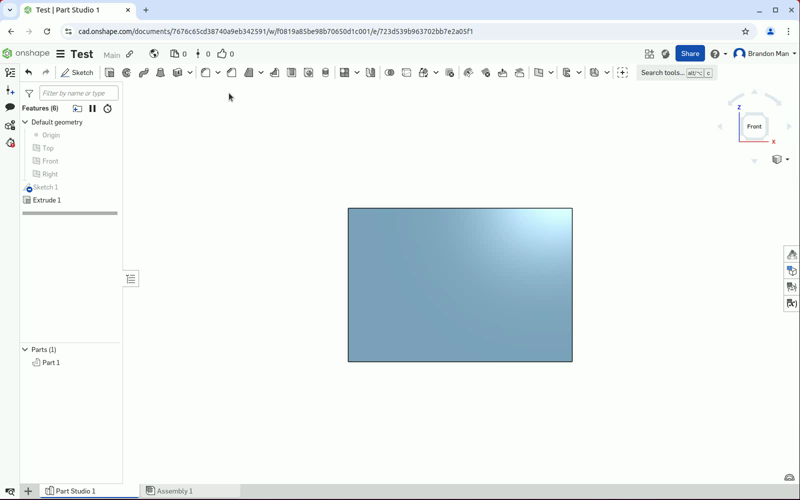
mouse_move(541, 75)
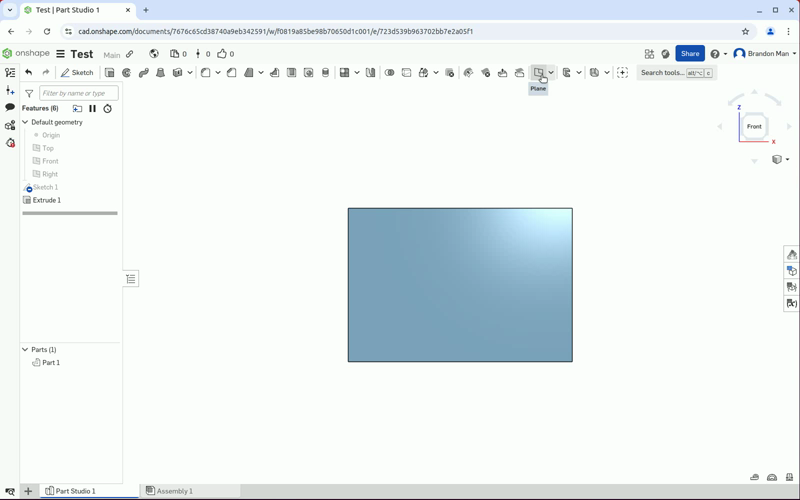
click(541, 75)
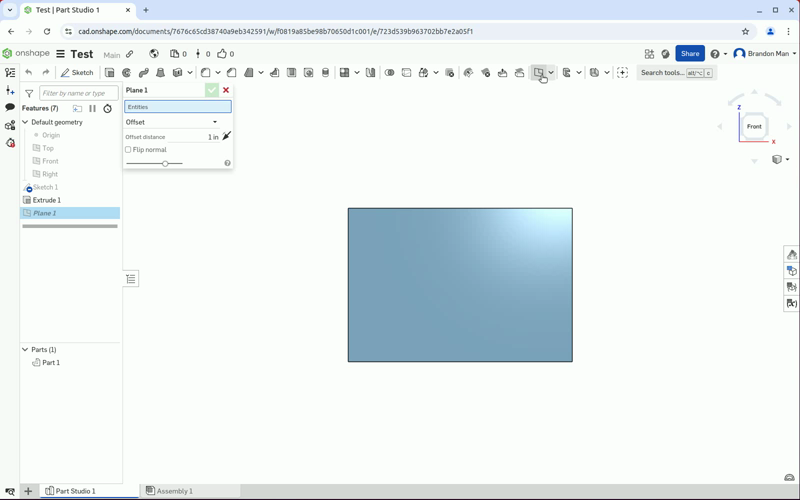
mouse_move(73, 163)
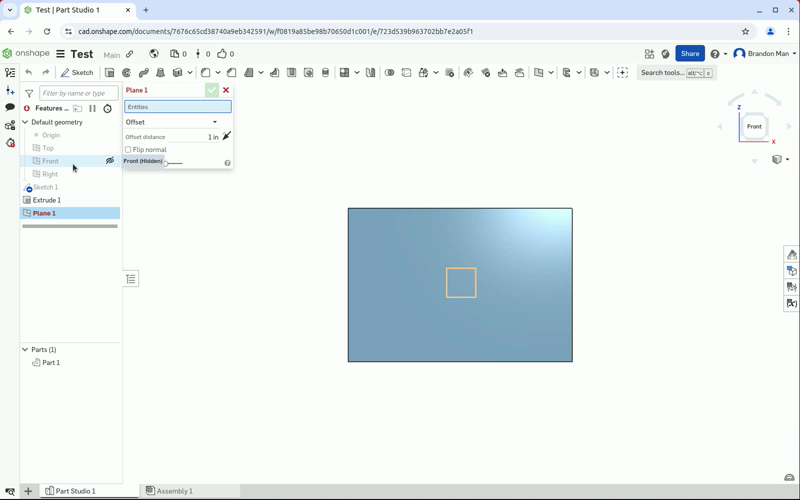
click(73, 163)
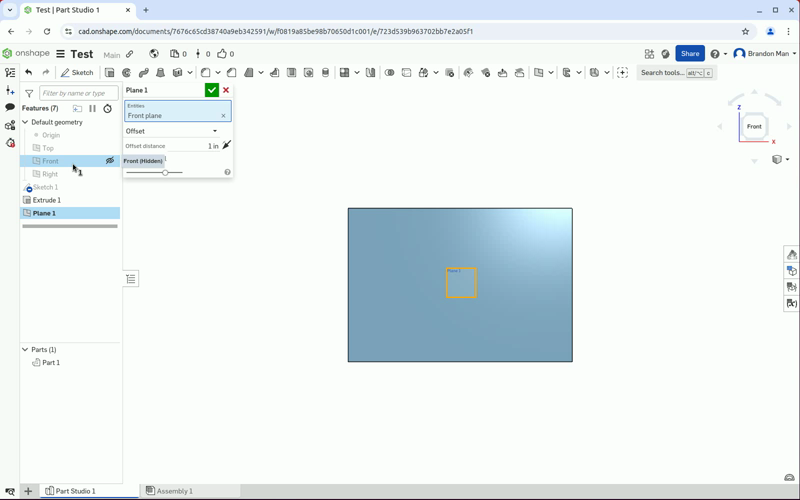
key(tab, 2)
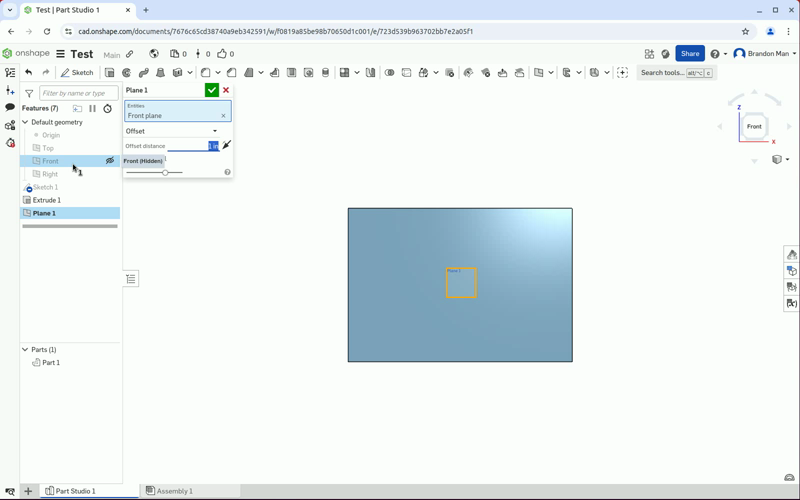
text(0.246)
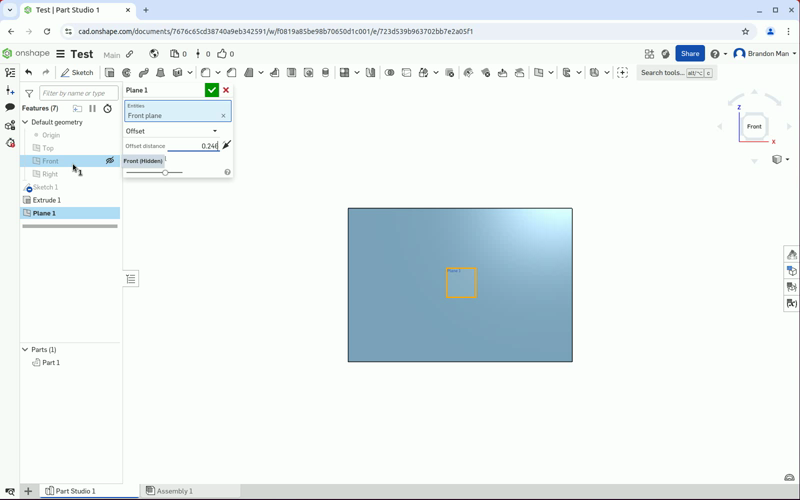
key(enter, 2)
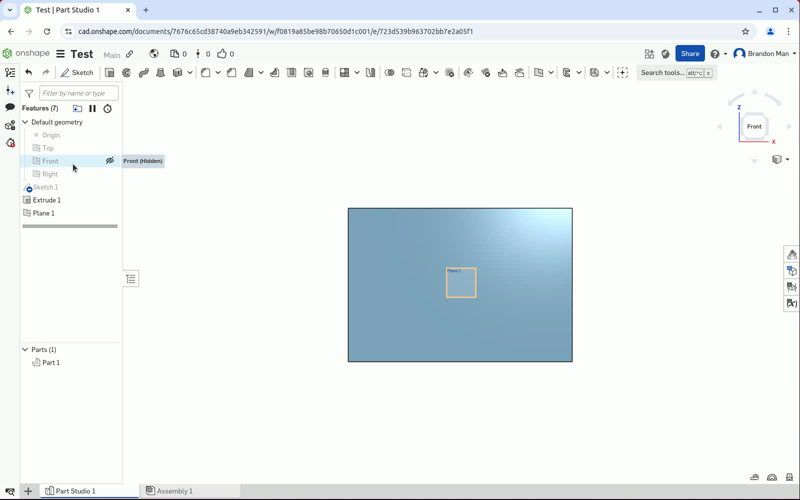
key(shift+s)
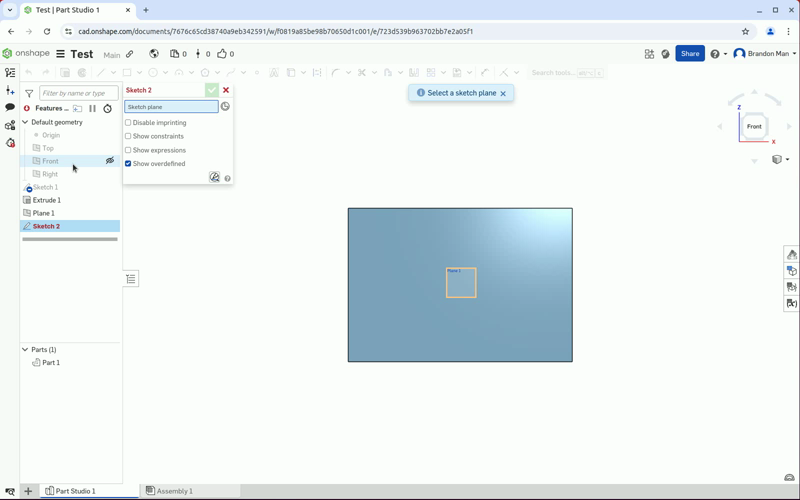
mouse_move(73, 215)
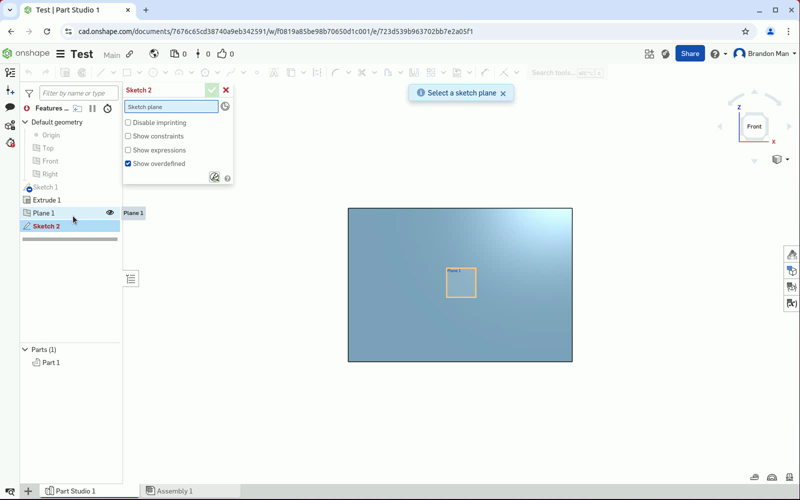
click(73, 215)
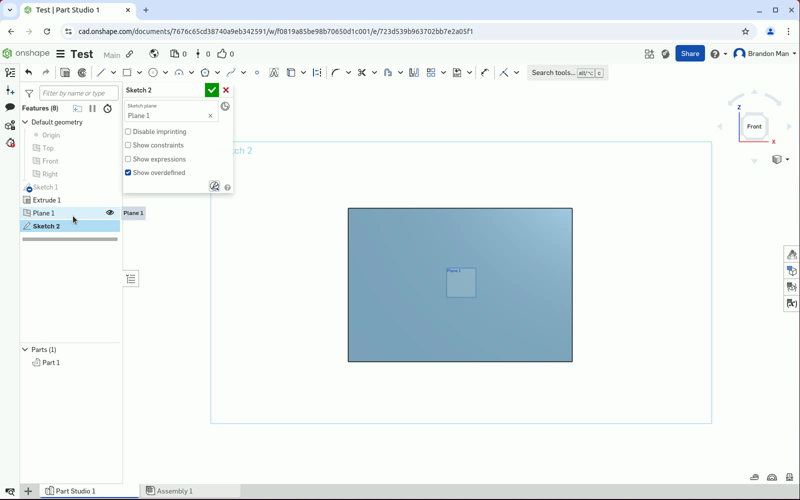
mouse_move(73, 352)
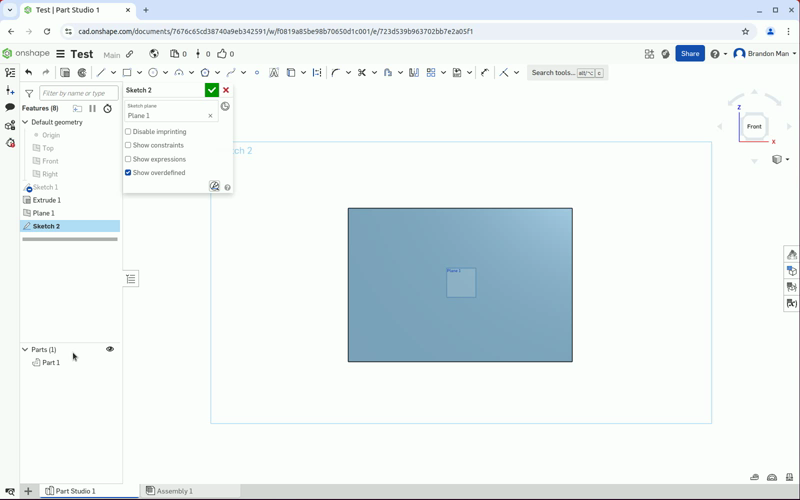
key(y)
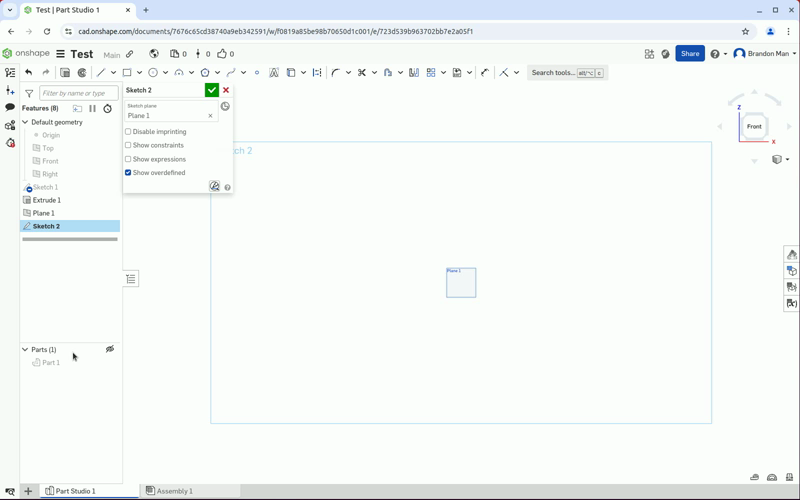
key(c)
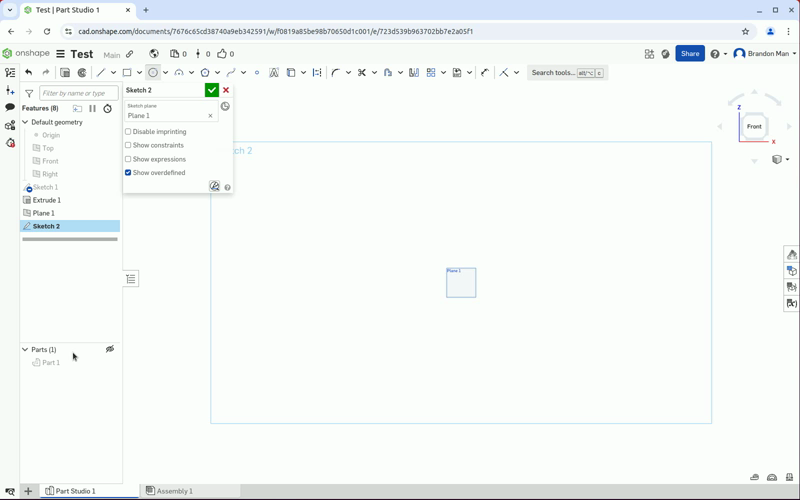
key_down(shift)
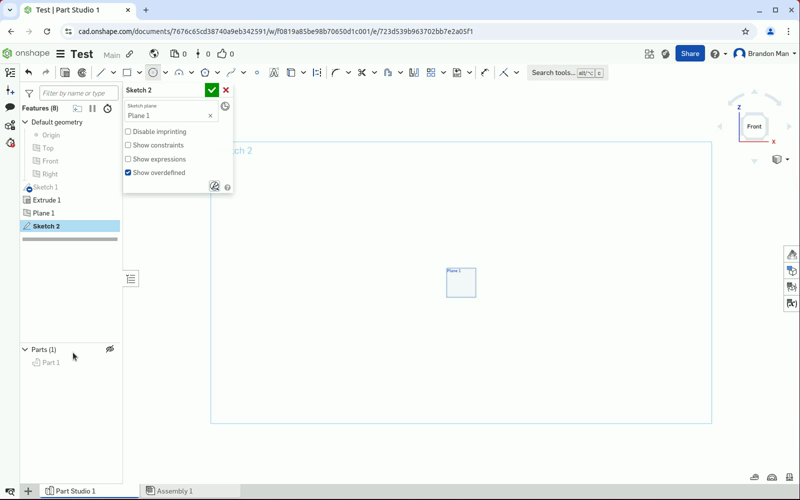
mouse_move(460, 220)
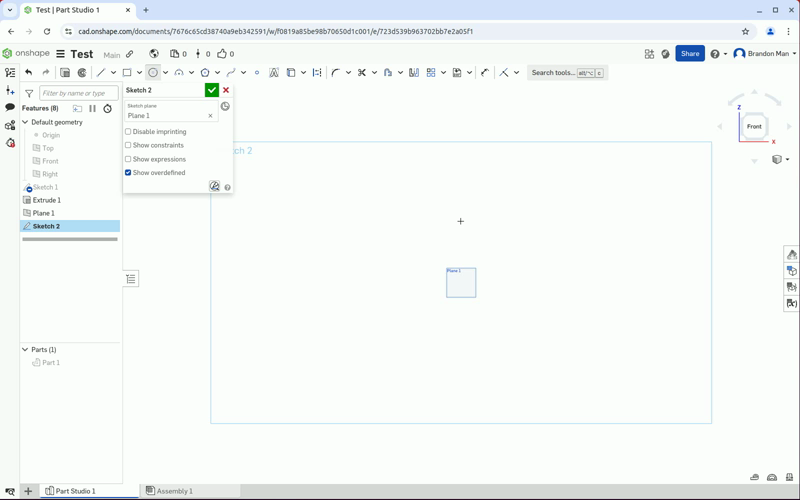
click(460, 220)
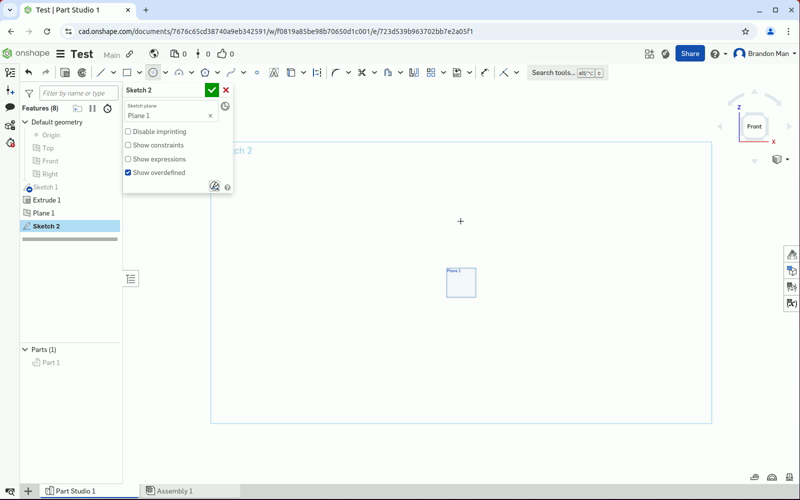
key_up(shift)
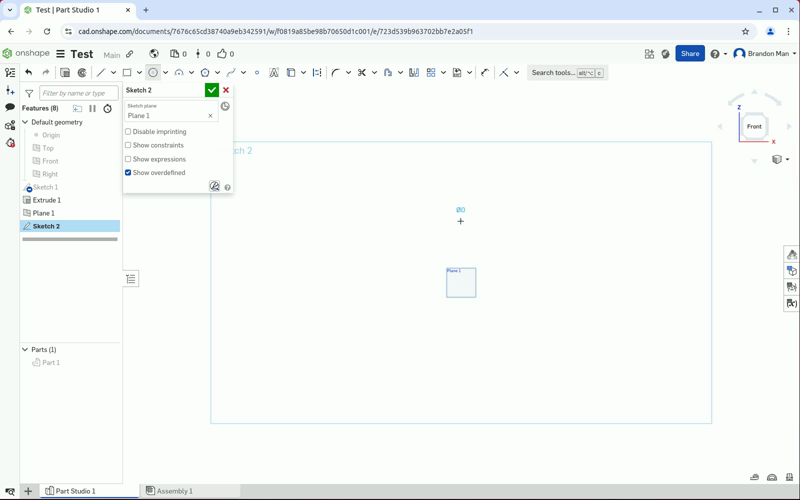
mouse_move(468, 220)
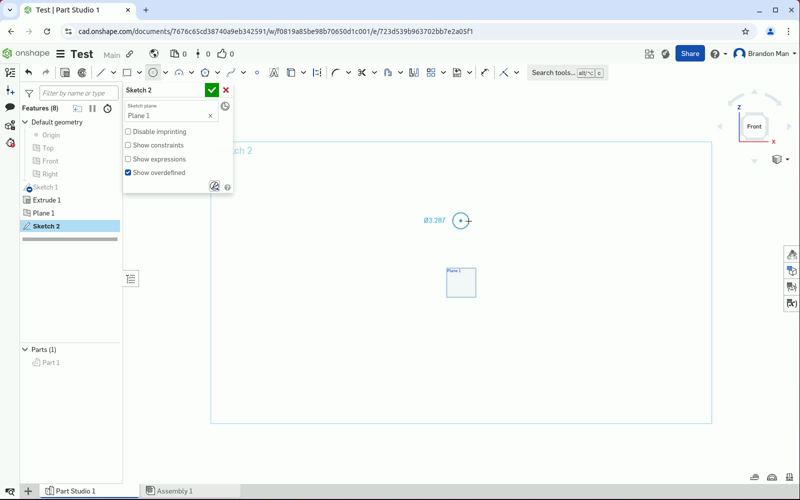
click(468, 220)
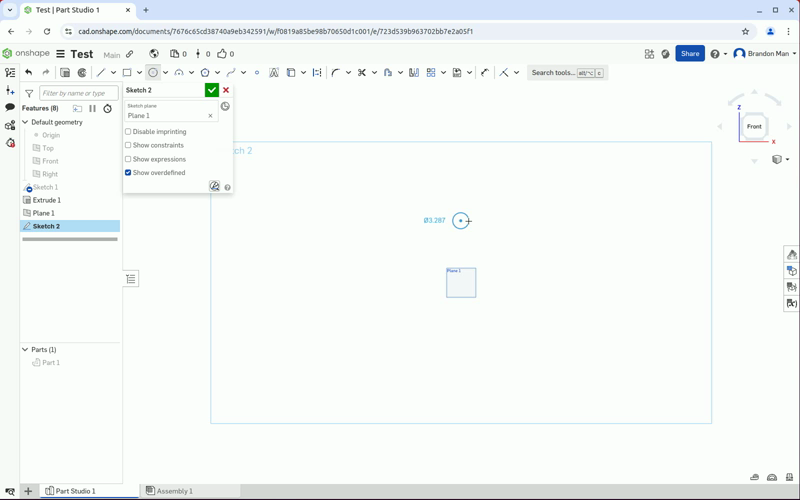
key(esc)
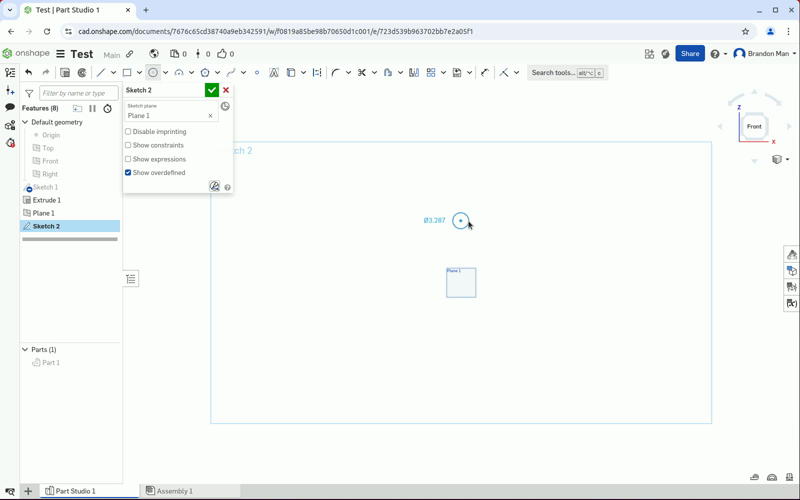
mouse_move(463, 213)
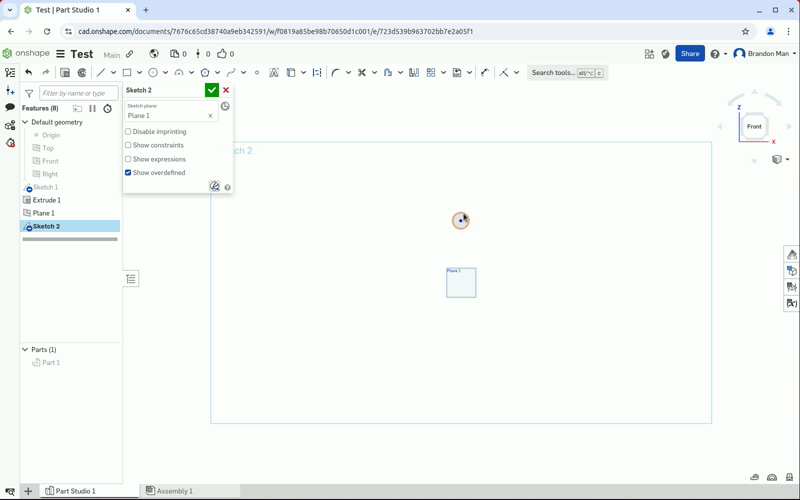
scroll(6)
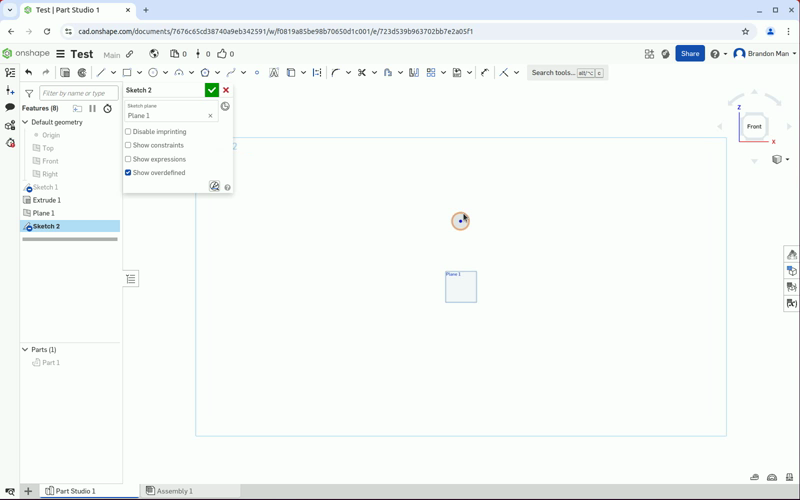
scroll(6)
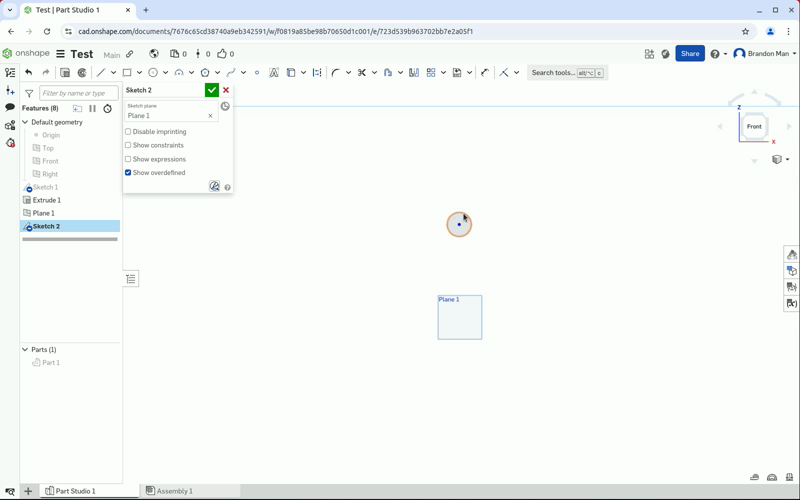
scroll(6)
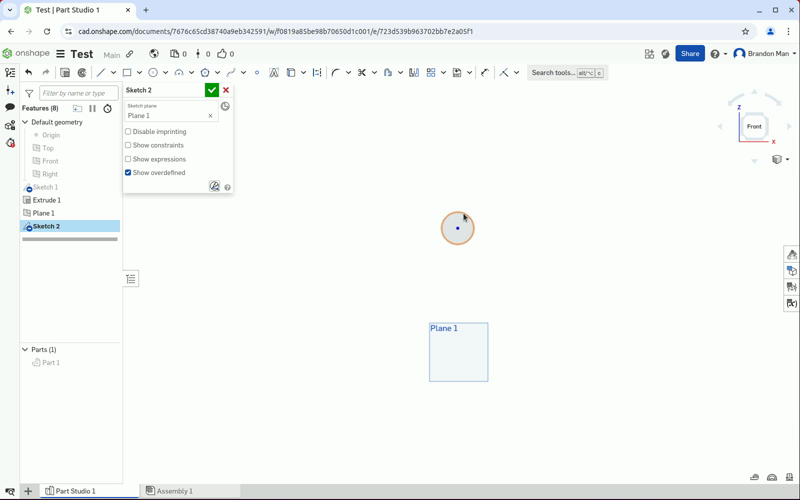
scroll(6)
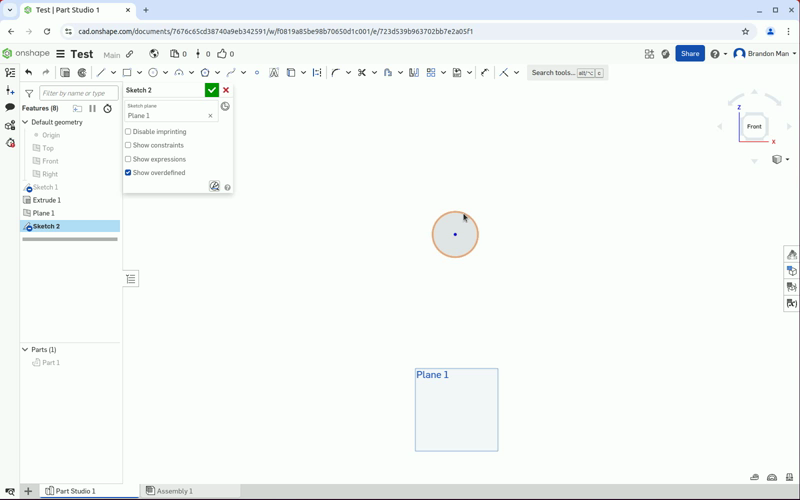
scroll(6)
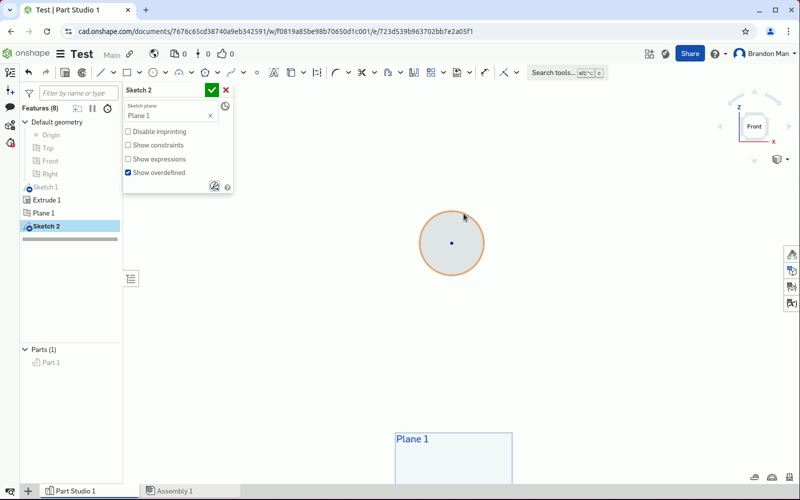
scroll(6)
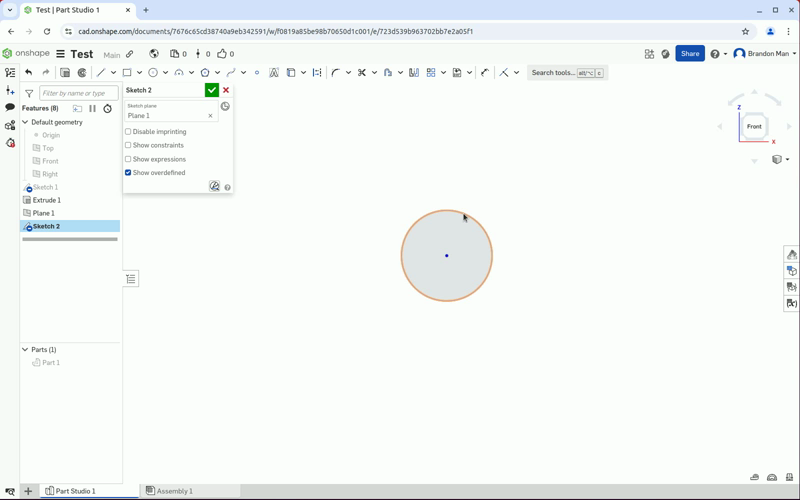
scroll(6)
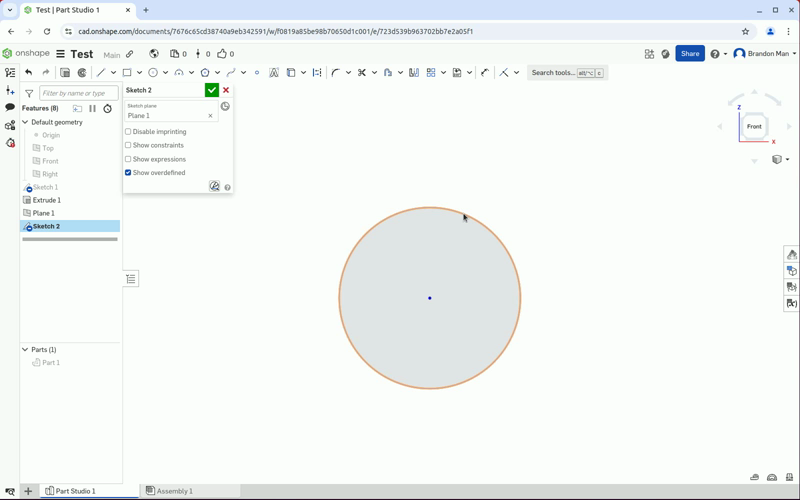
click(463, 213)
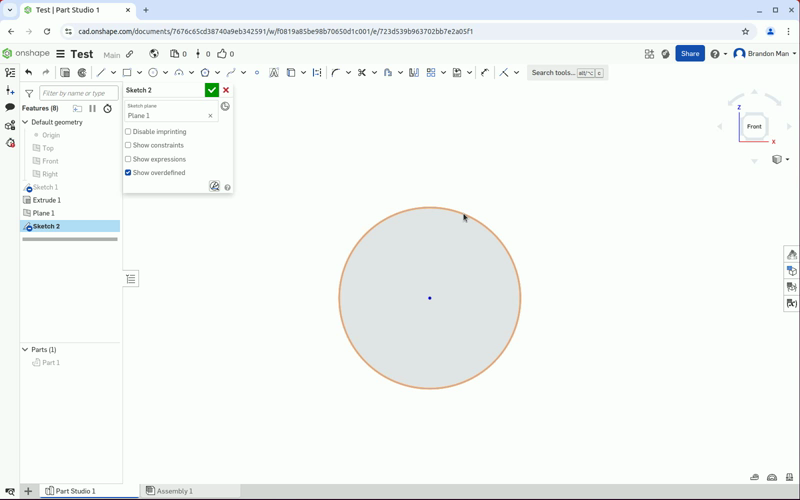
scroll(-6)
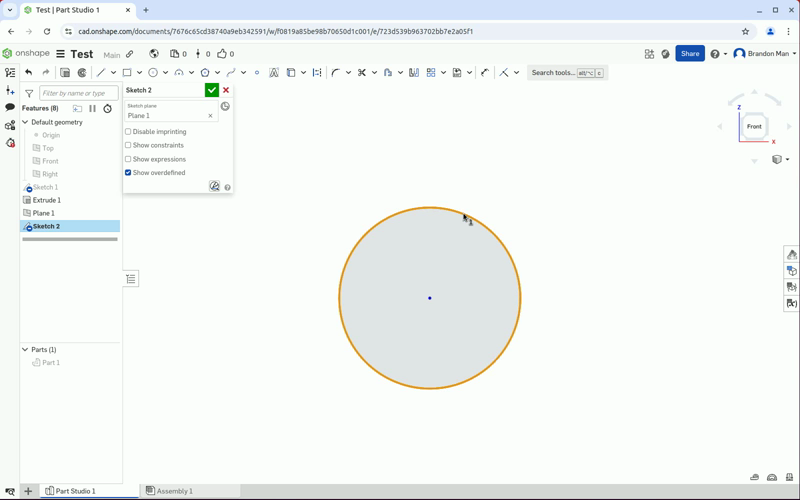
scroll(-6)
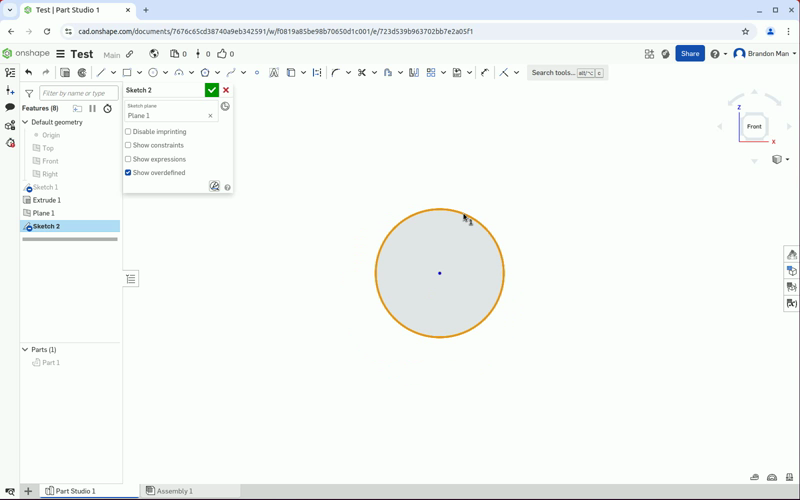
scroll(-6)
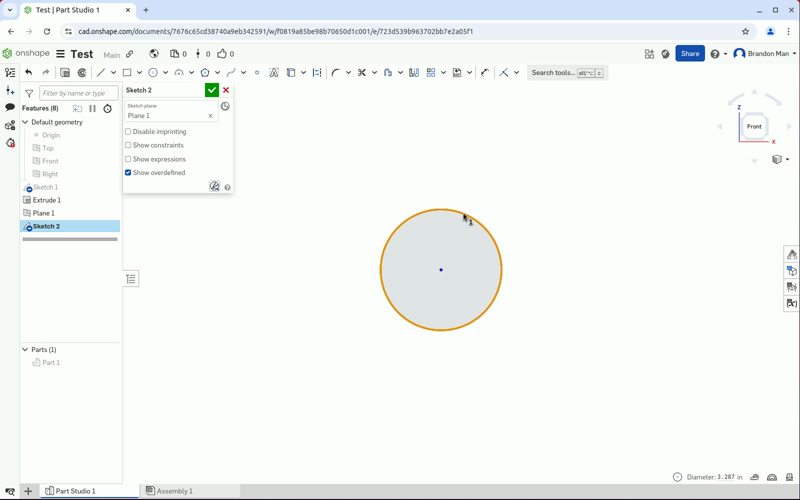
scroll(-6)
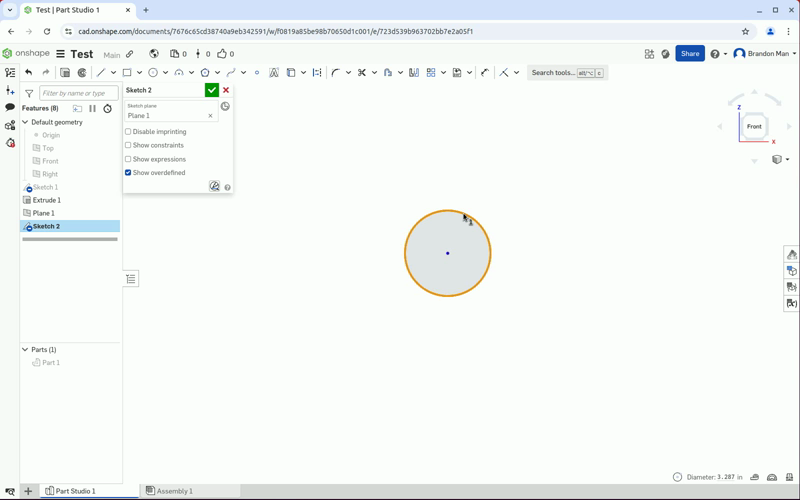
scroll(-6)
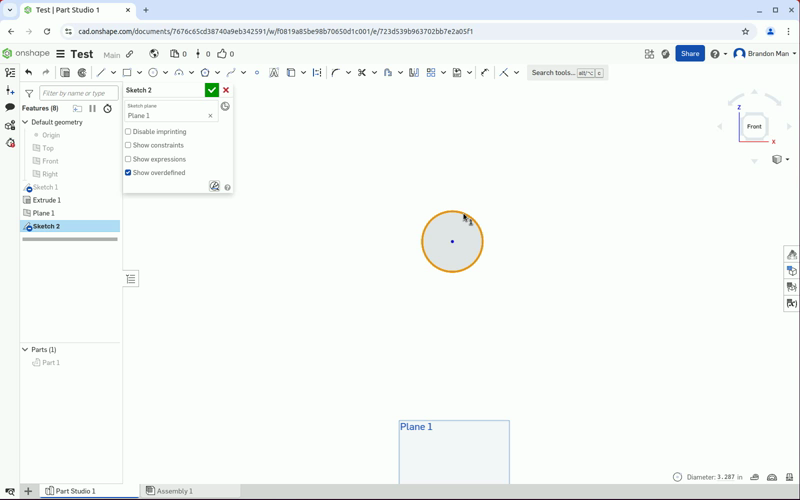
scroll(-6)
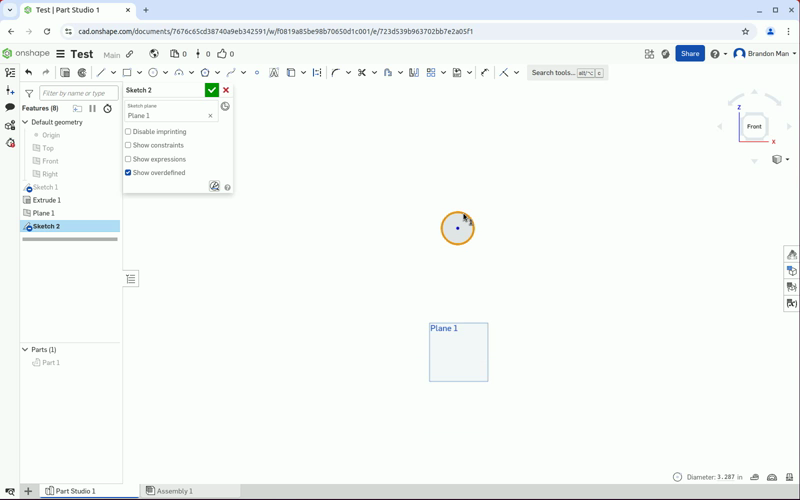
scroll(-6)
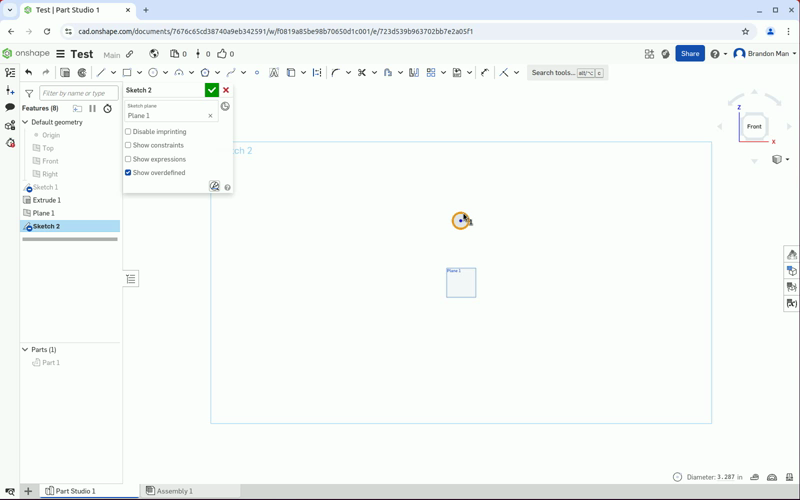
mouse_move(73, 352)
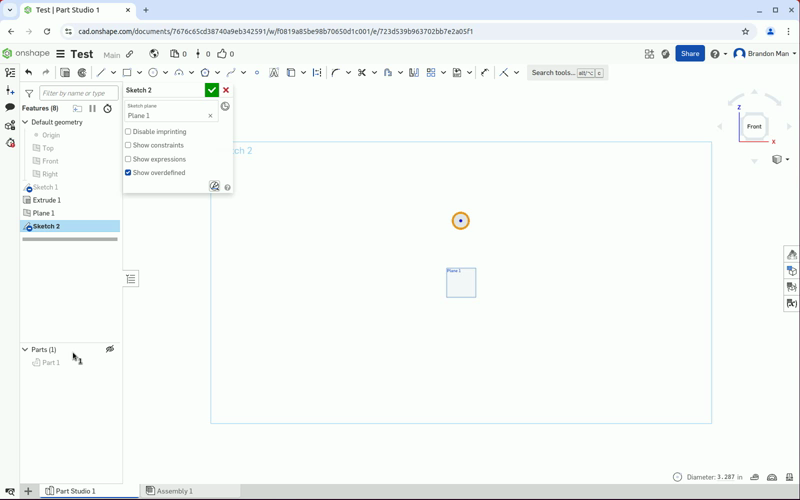
key(shift+y)
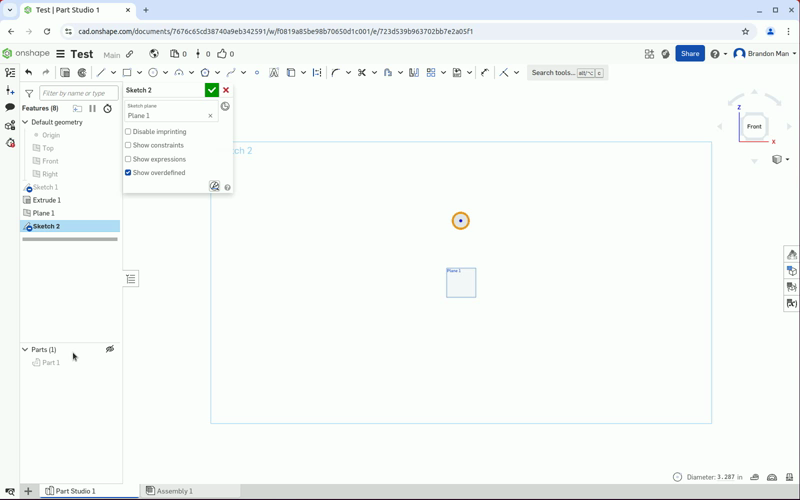
key(shift+e)
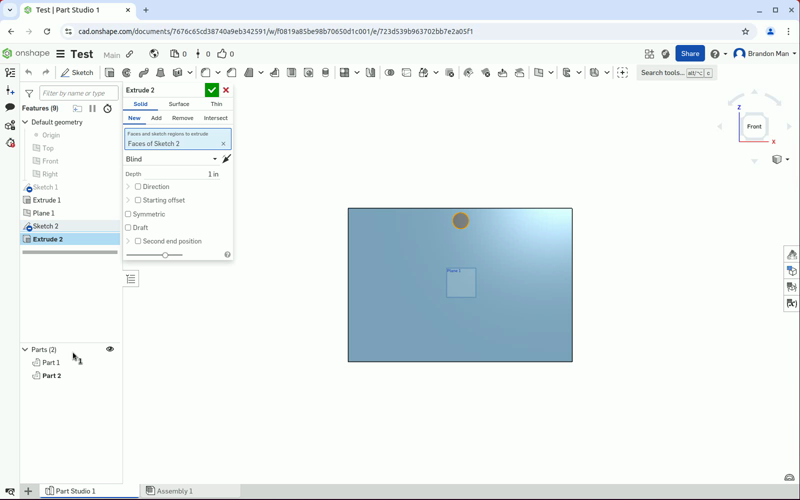
mouse_move(143, 106)
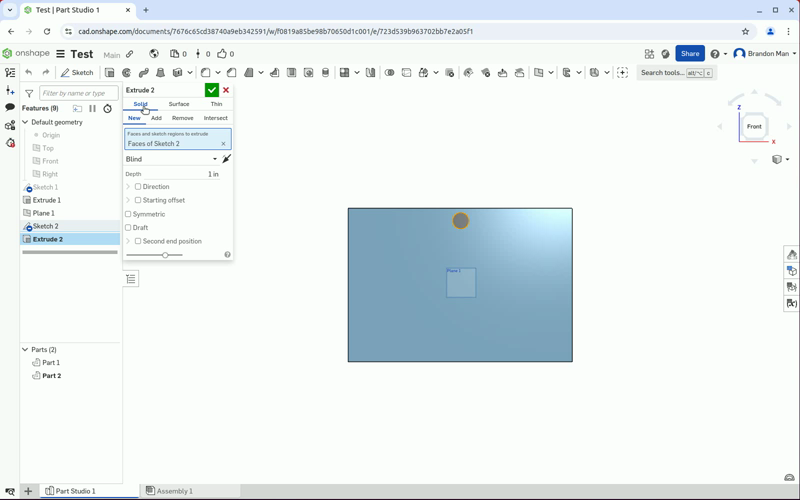
click(143, 106)
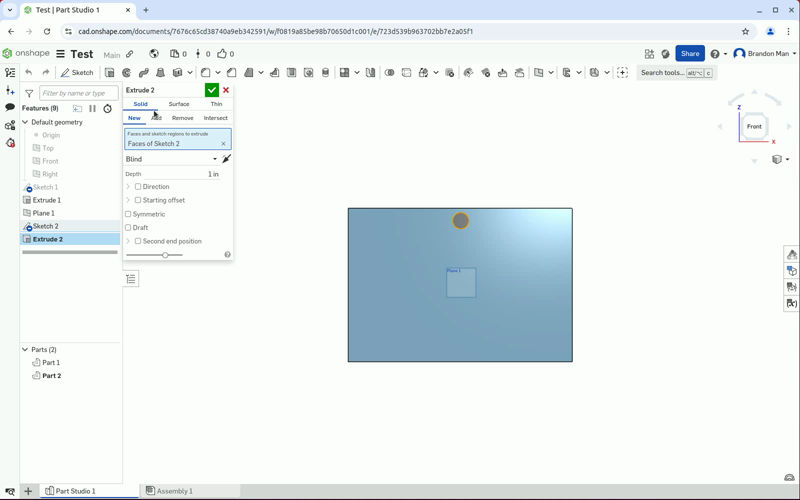
mouse_move(186, 120)
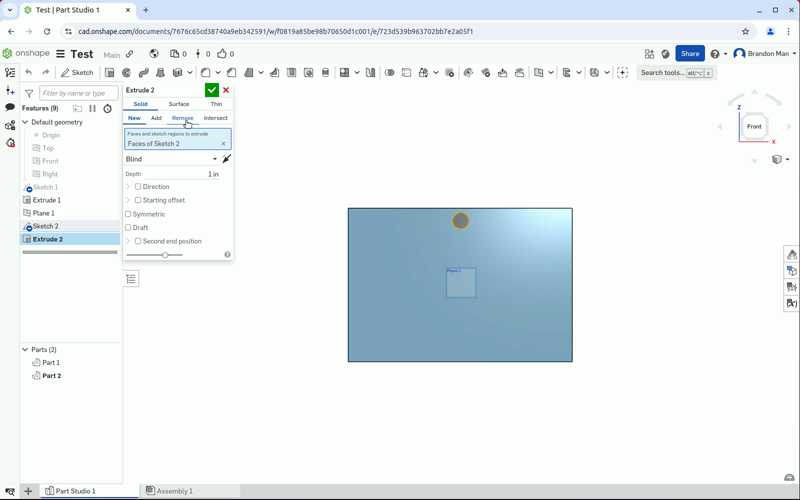
click(186, 120)
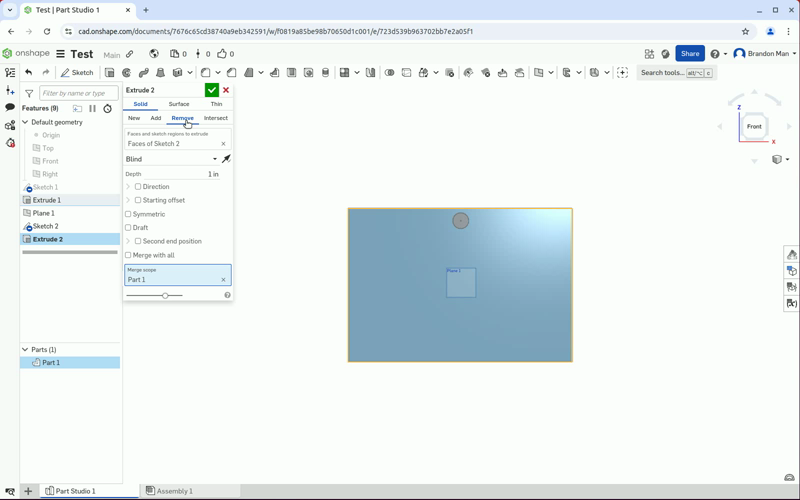
key(tab, 4)
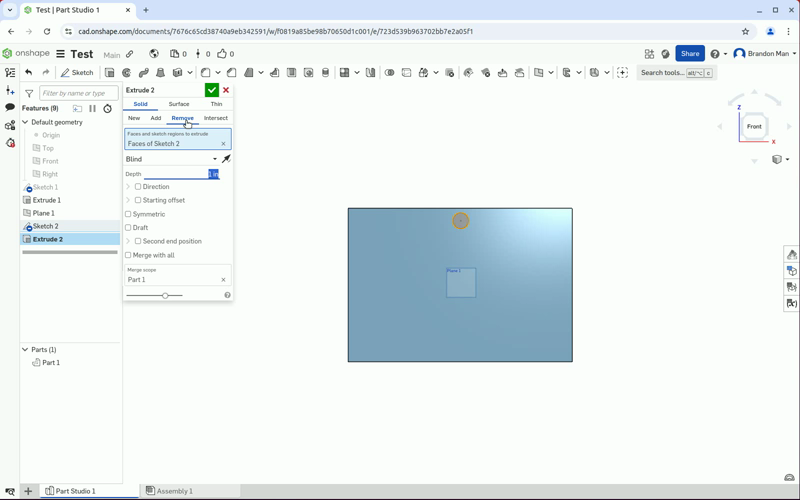
text(0.241)
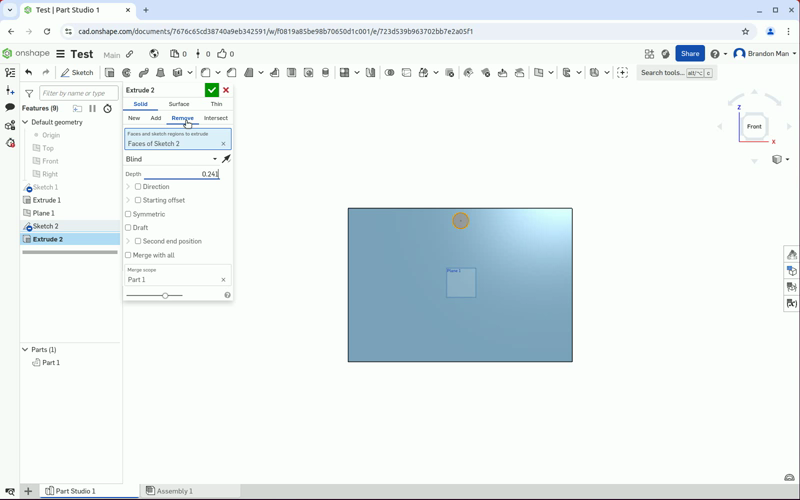
key(tab, 6)
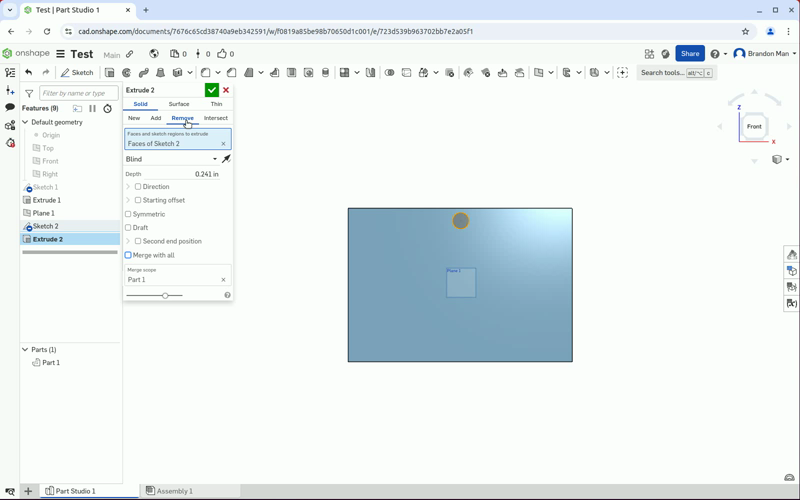
key(space)
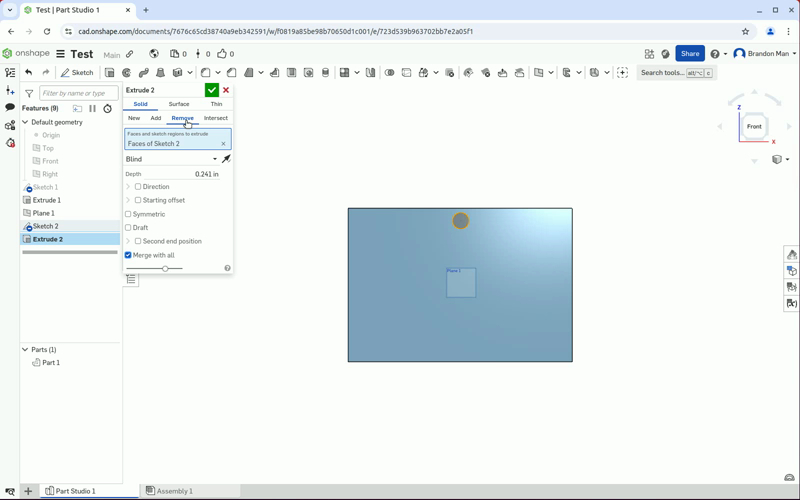
key(enter)
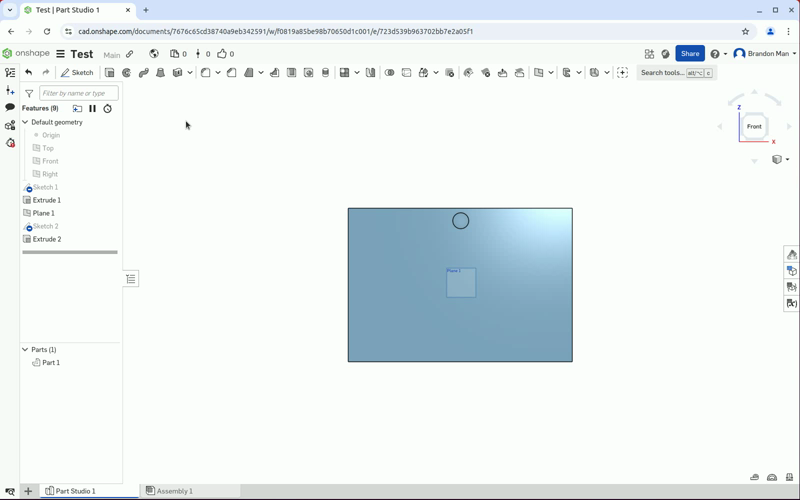
key(shift+h)
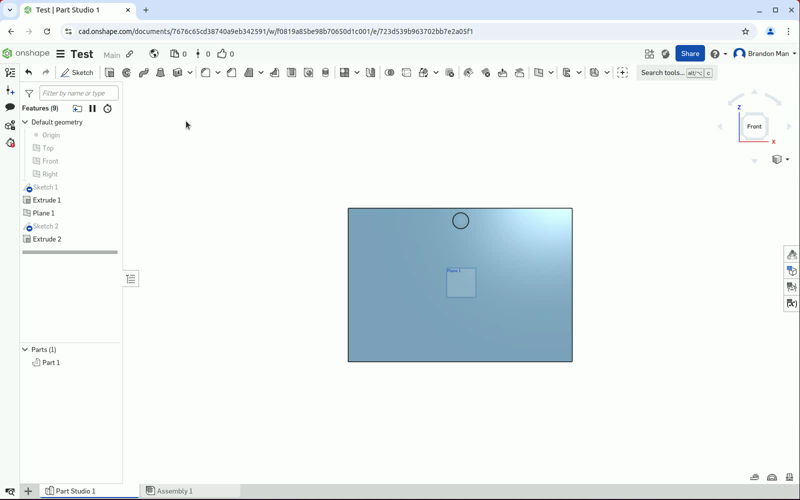
key(shift+h)
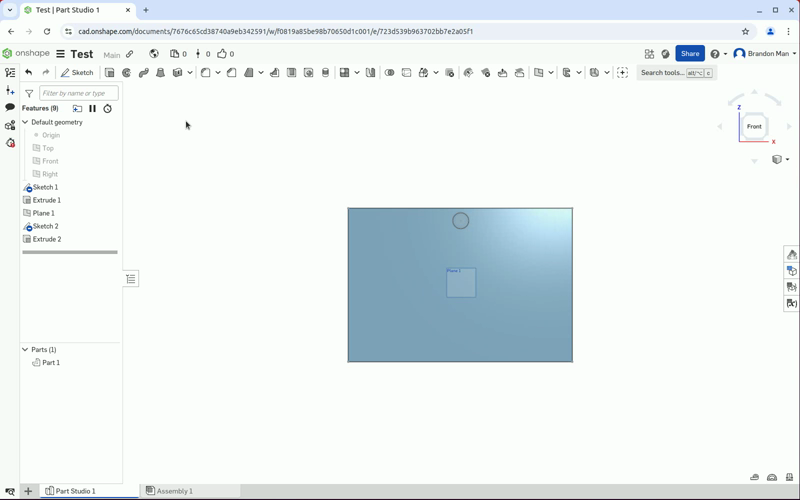
key(shift+7)
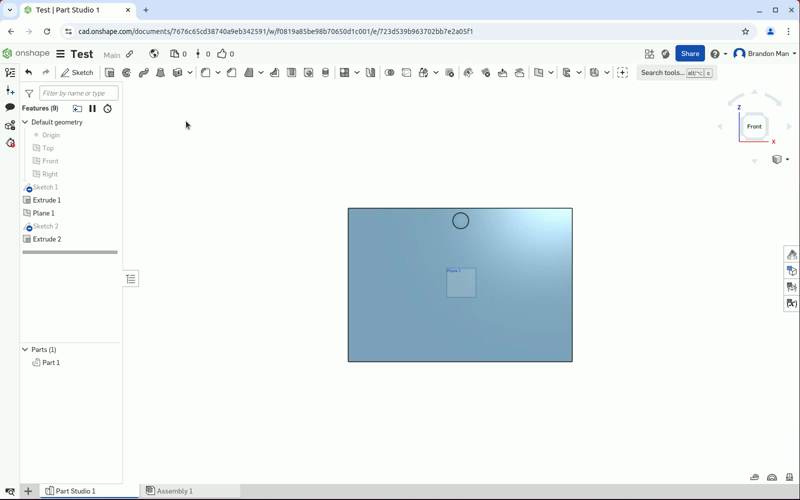
key(left, 2)
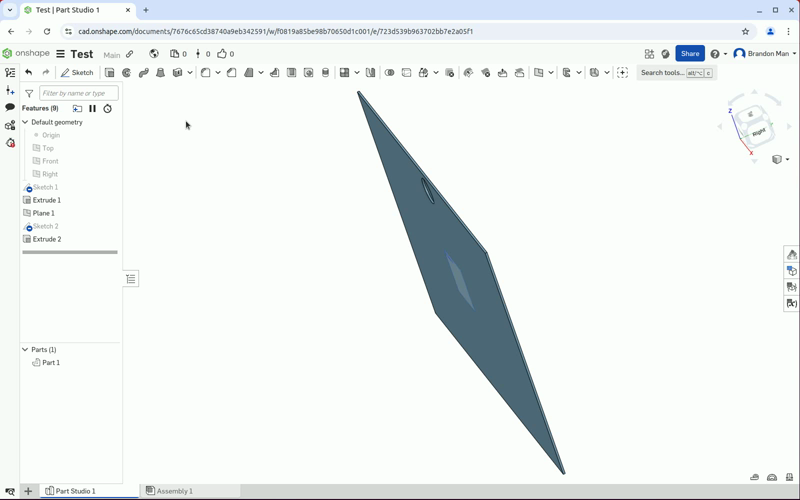
key(down, 2)
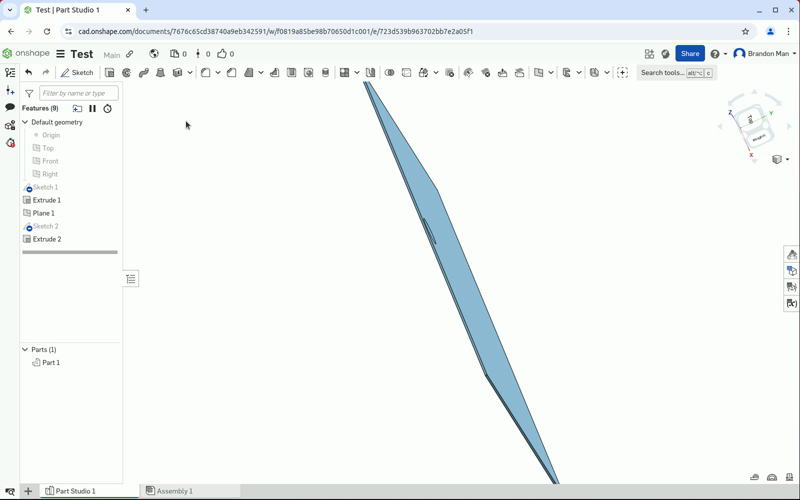
key(up, 2)
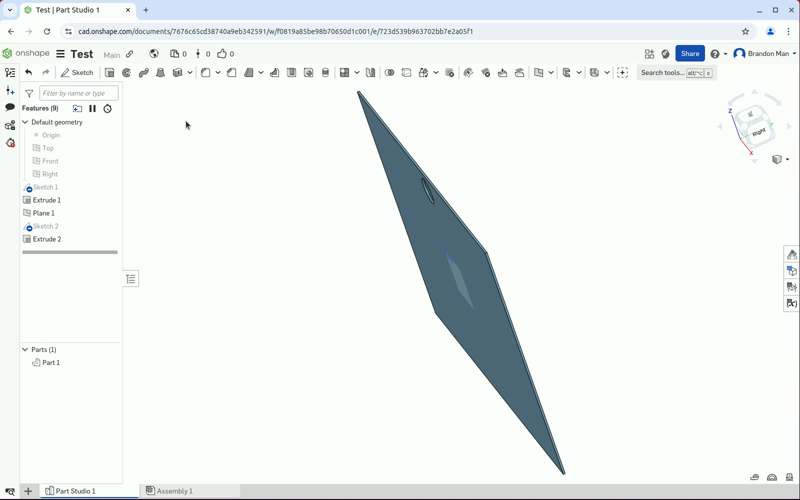
key(right, 2)
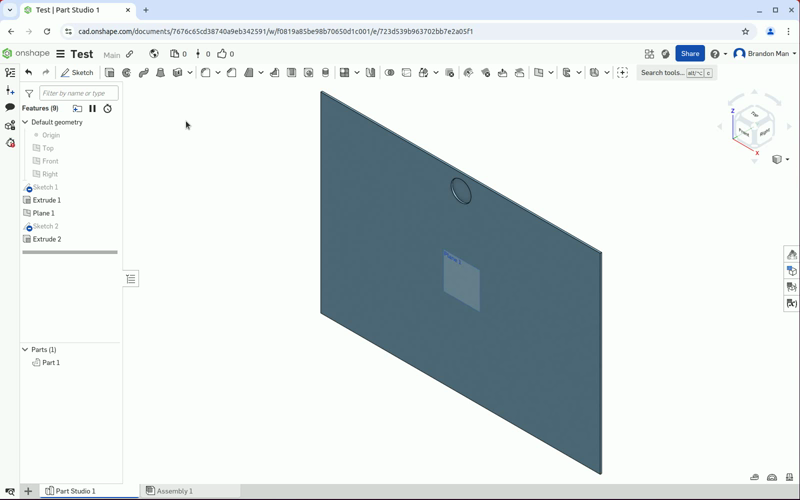
mouse_move(73, 189)
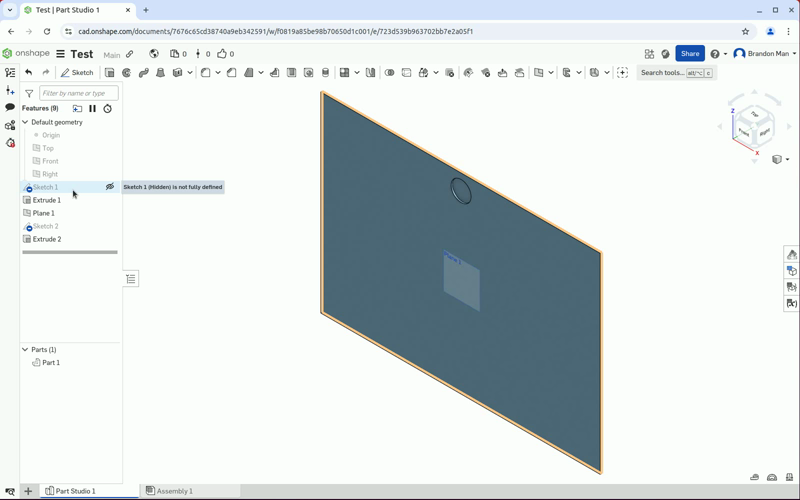
click(73, 189)